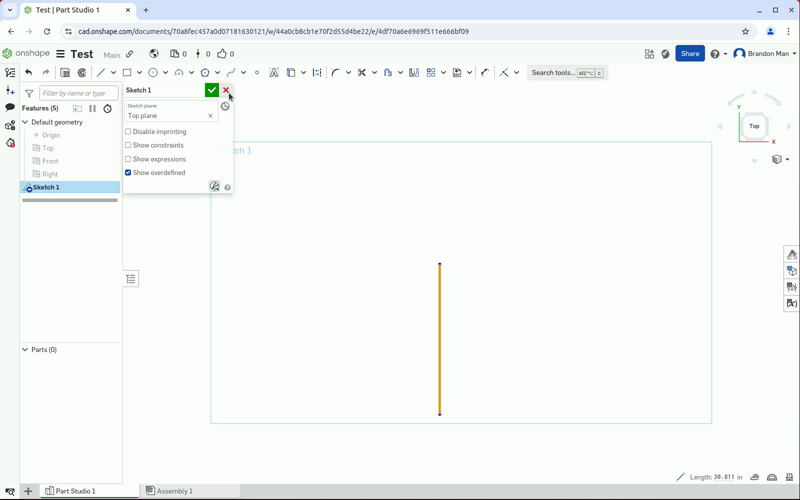
key(shift+h)
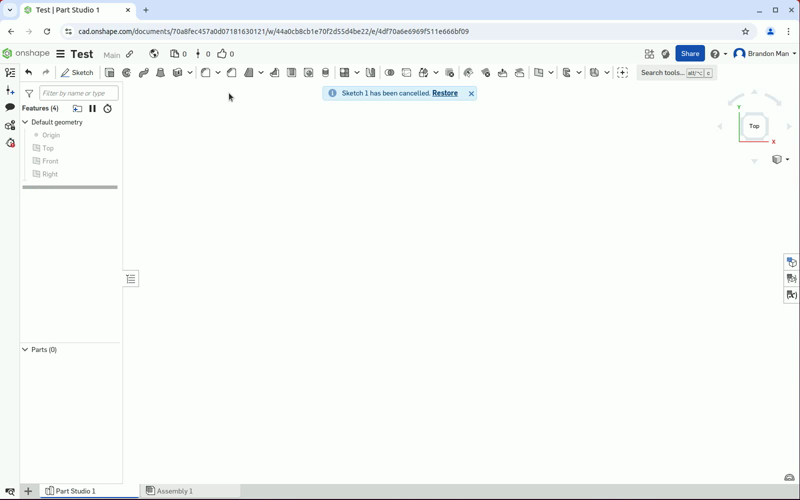
mouse_move(73, 352)
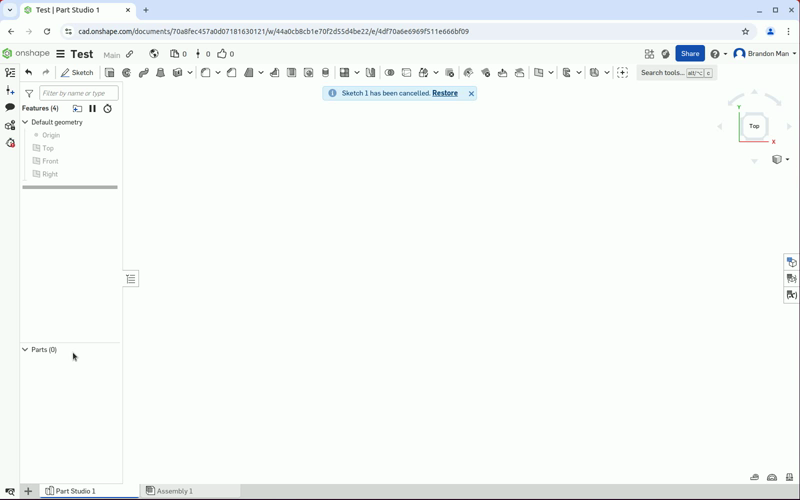
key(y)
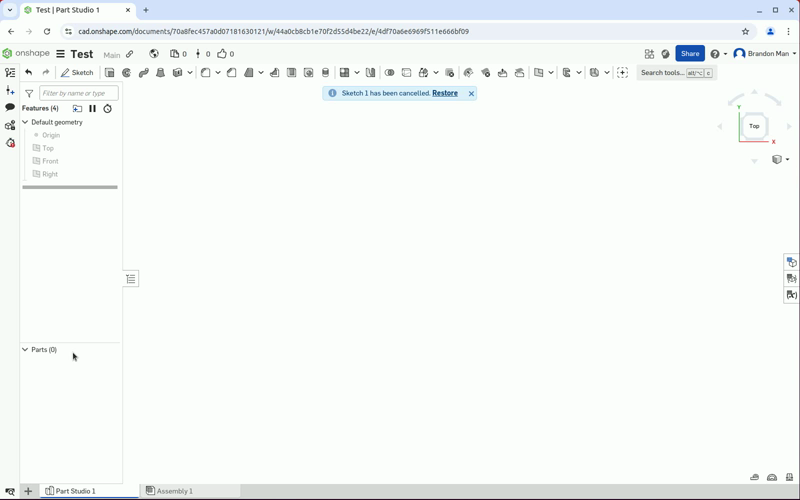
key(shift+p)
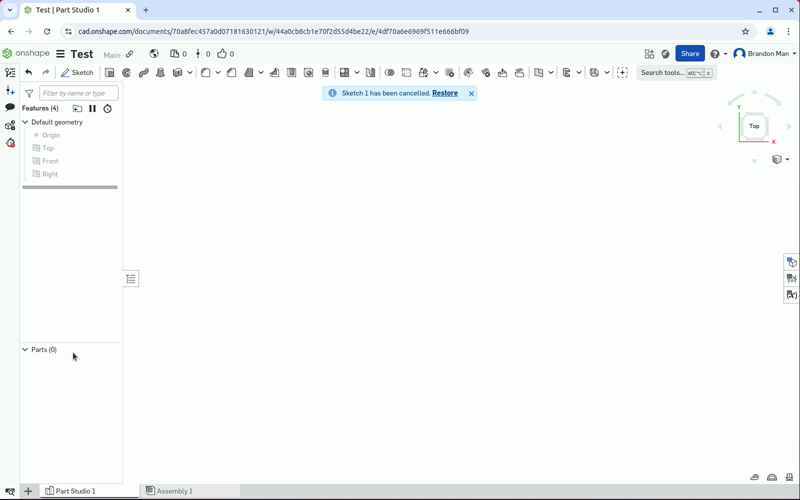
key(space)
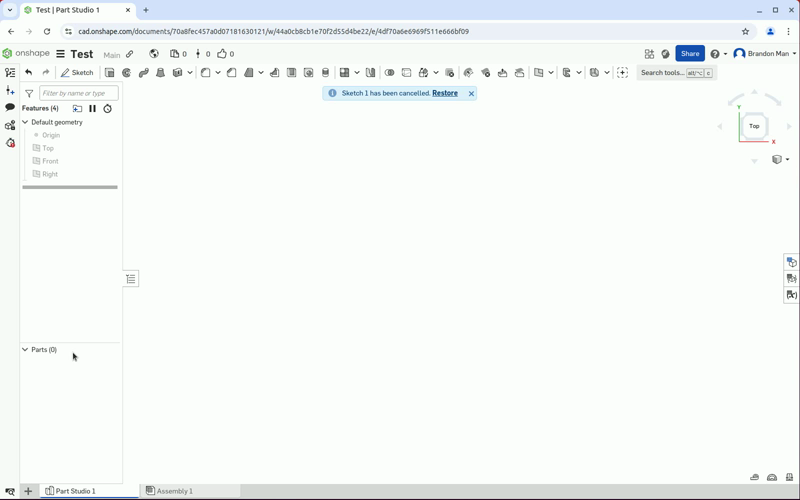
key_down(shift)
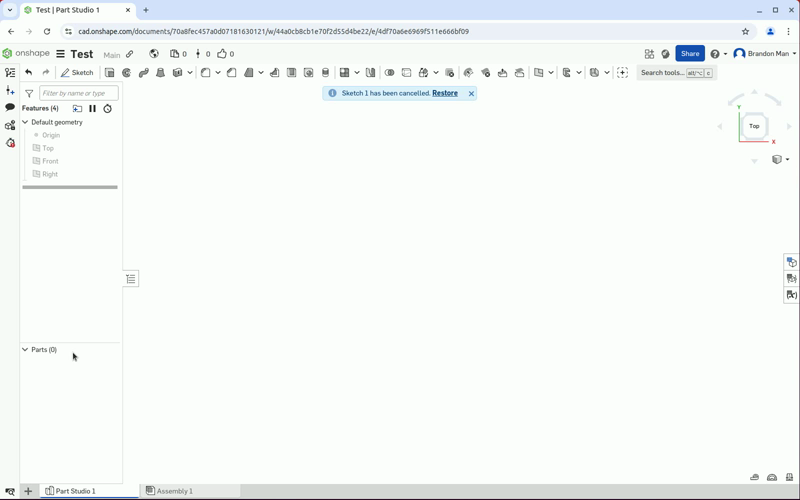
key(up)
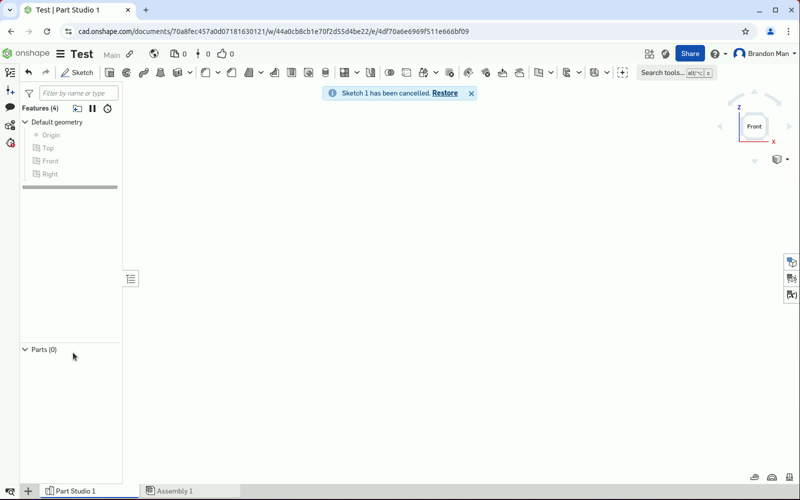
key_up(shift)
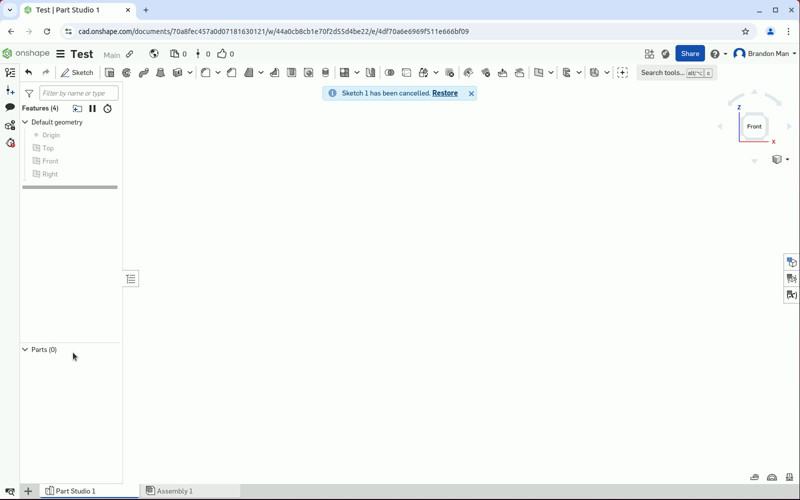
mouse_move(73, 352)
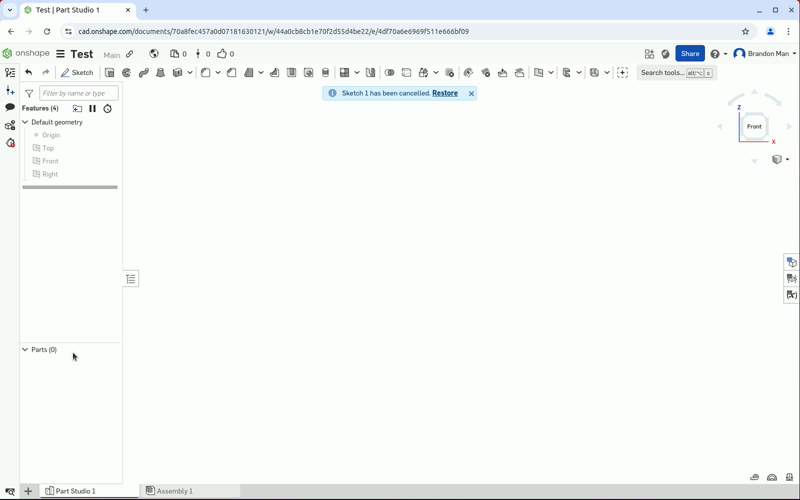
key(shift+y)
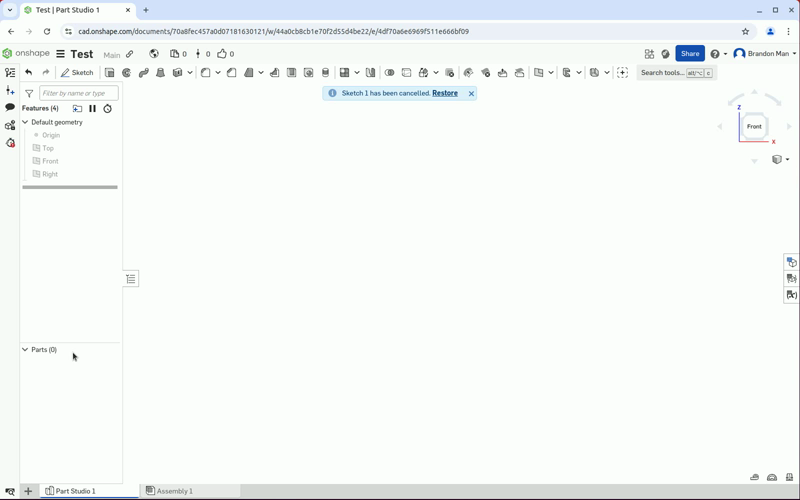
key(shift+s)
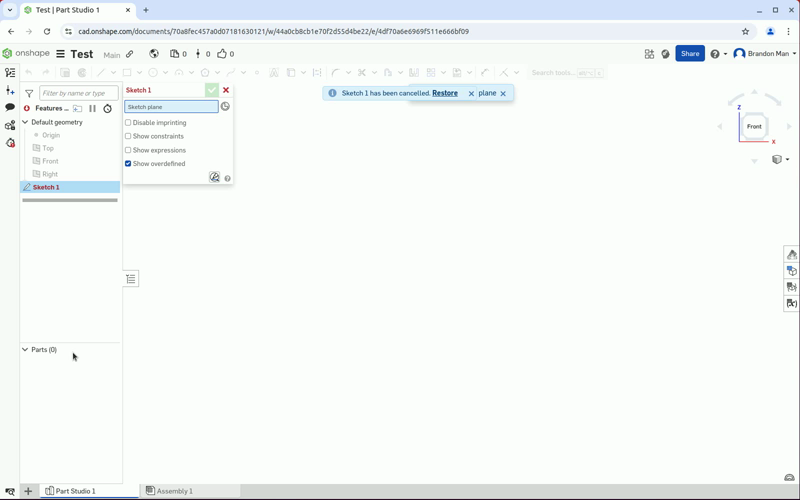
mouse_move(73, 163)
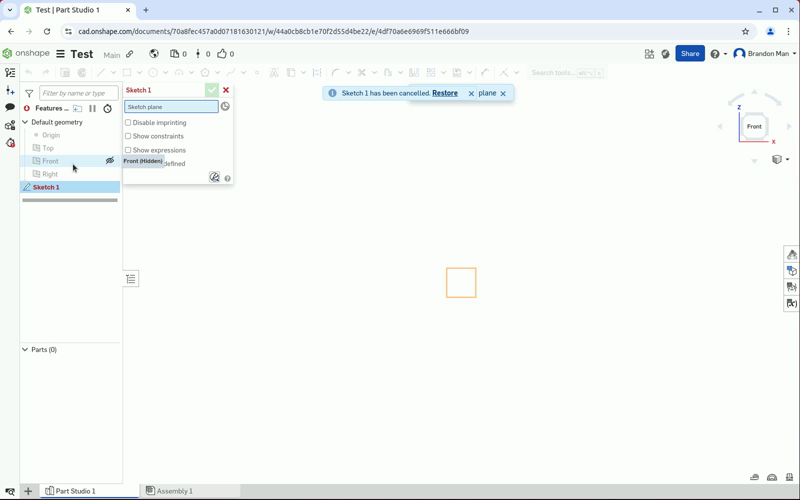
click(73, 163)
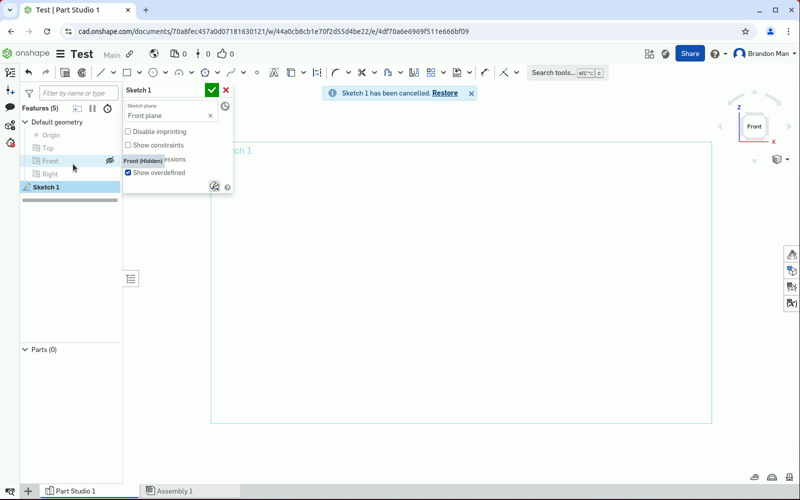
mouse_move(73, 352)
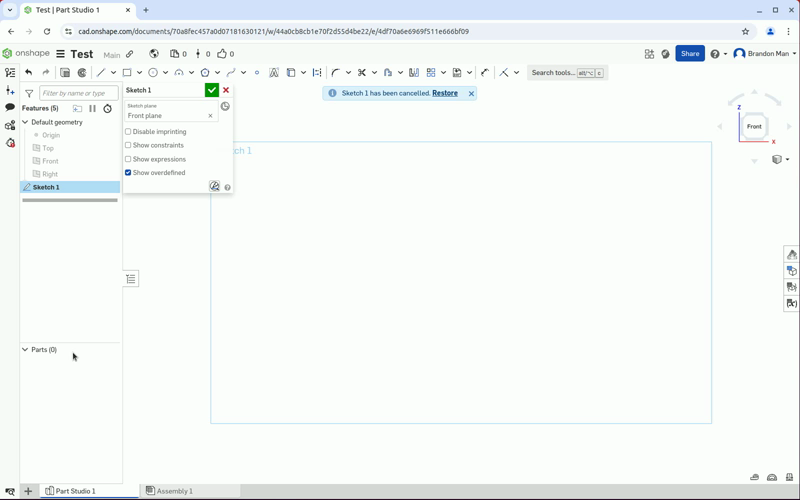
key(y)
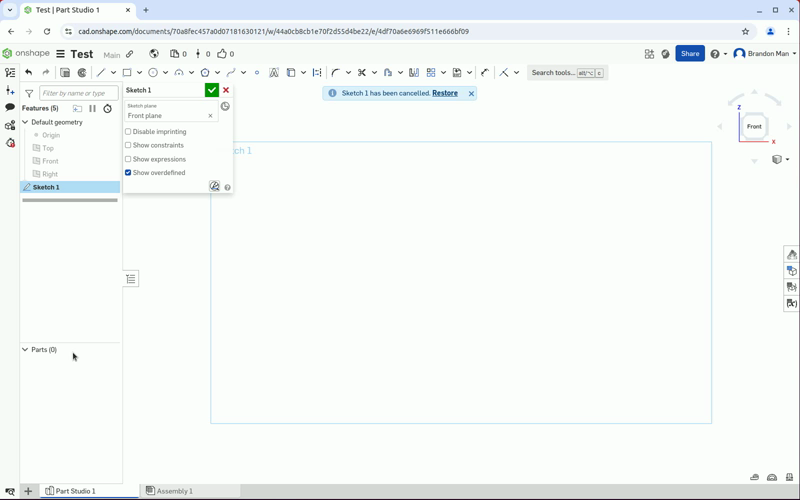
key(l)
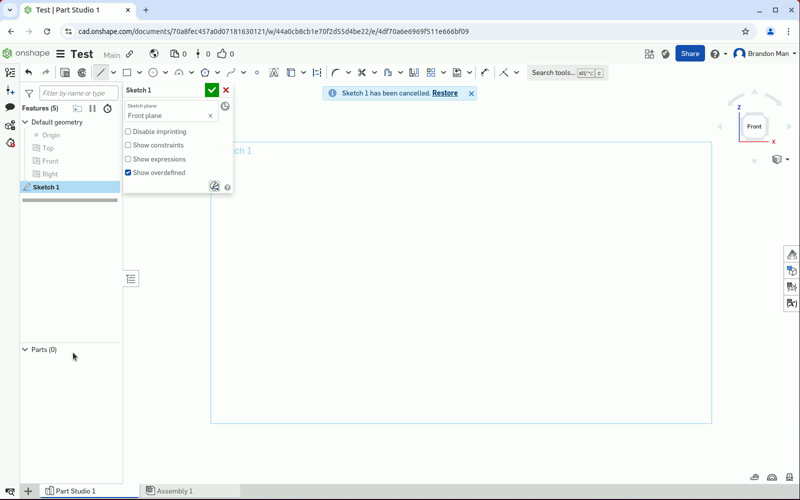
key_down(shift)
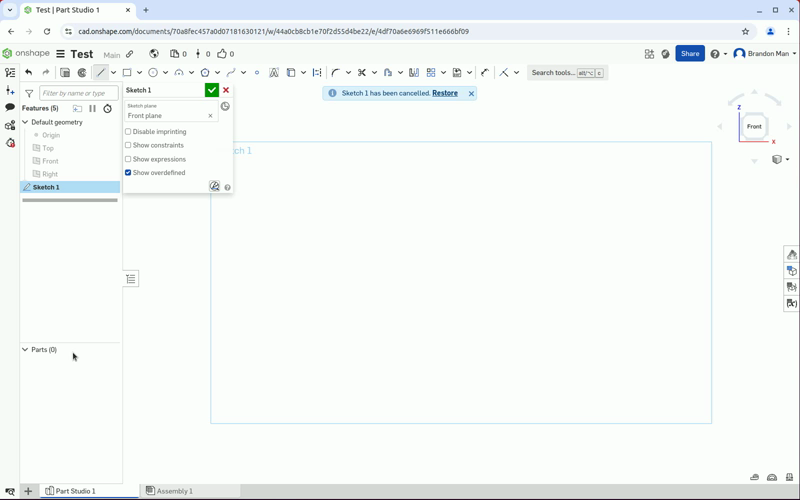
mouse_move(376, 335)
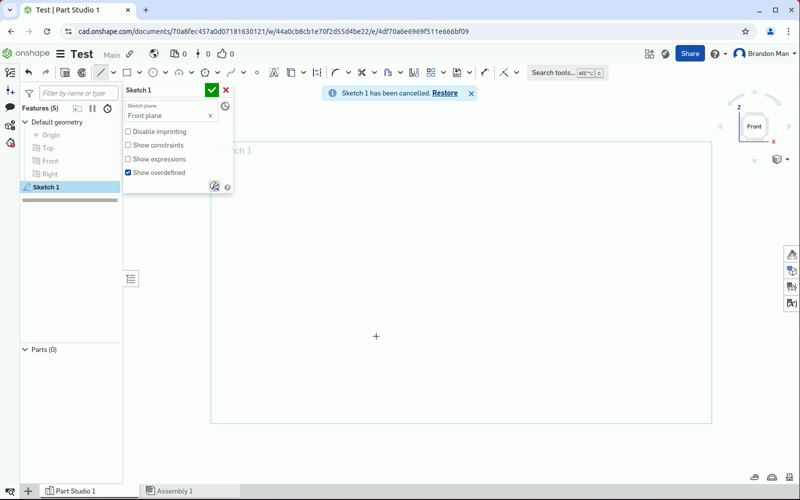
click(376, 335)
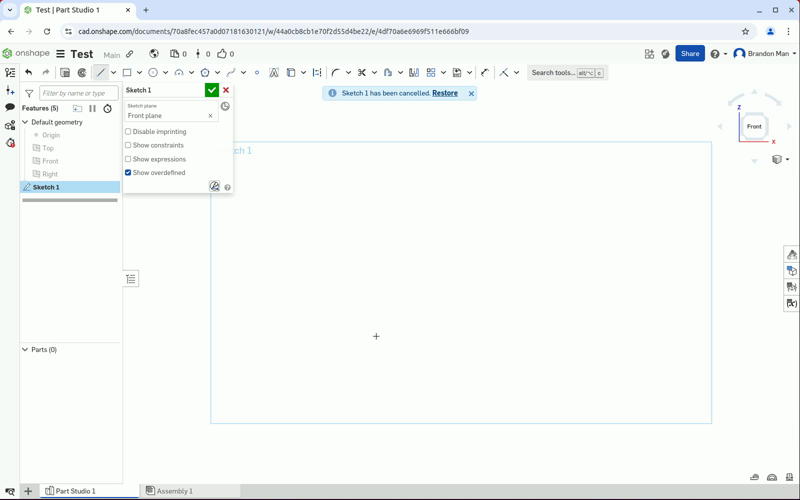
key_up(shift)
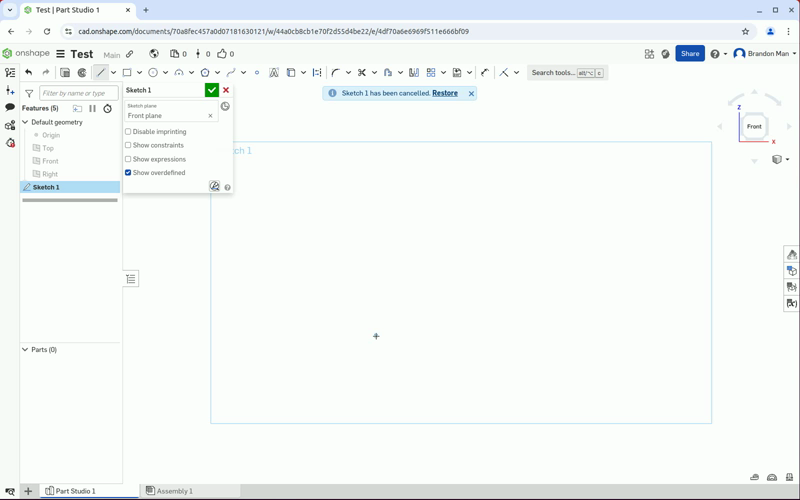
key_down(shift)
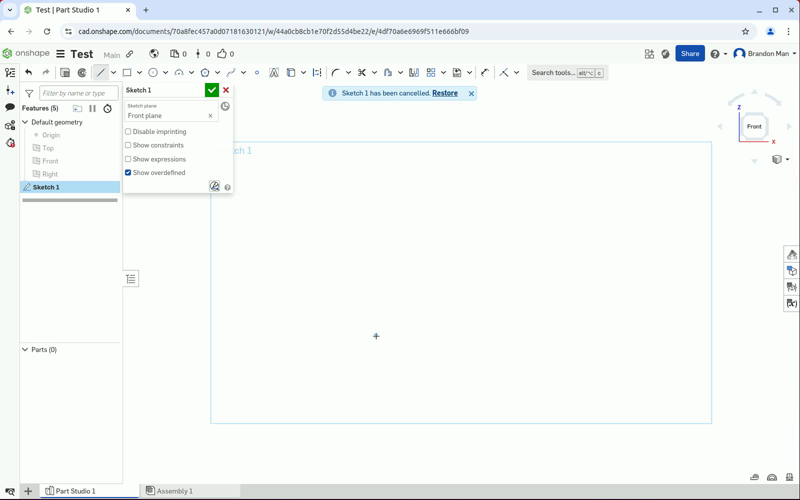
mouse_move(556, 335)
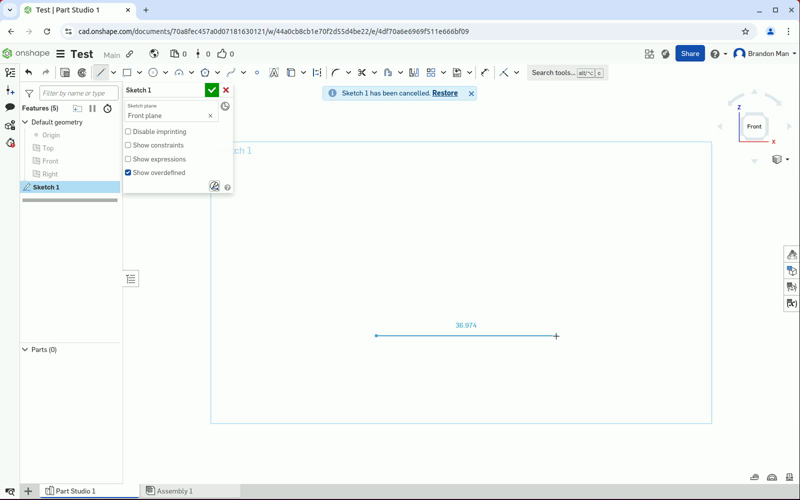
click(556, 335)
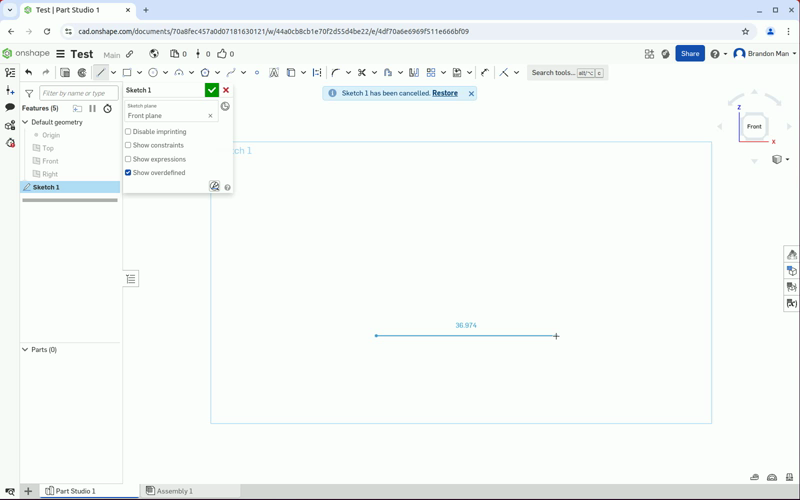
key_up(shift)
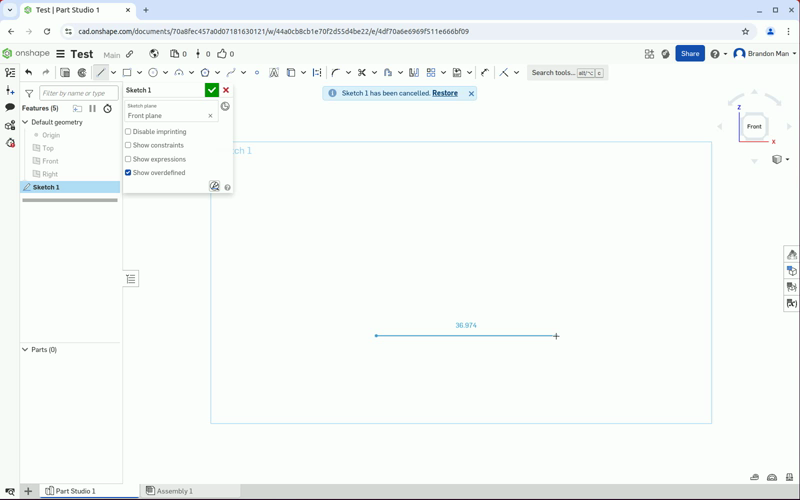
key_down(shift)
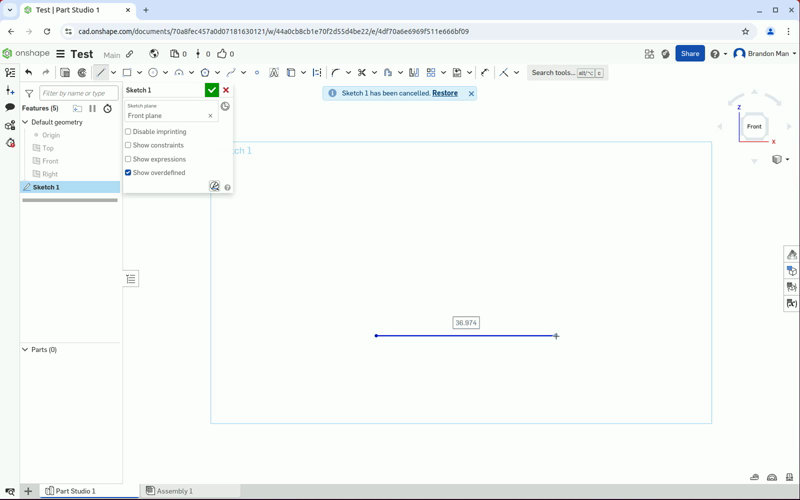
mouse_move(444, 224)
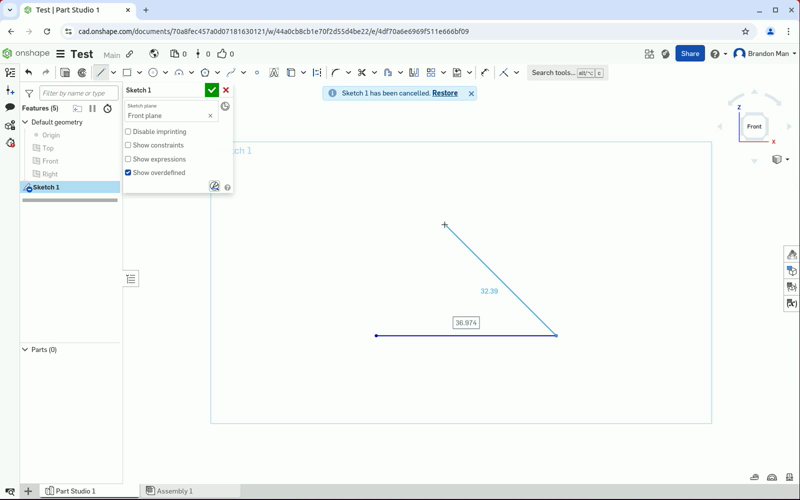
click(444, 224)
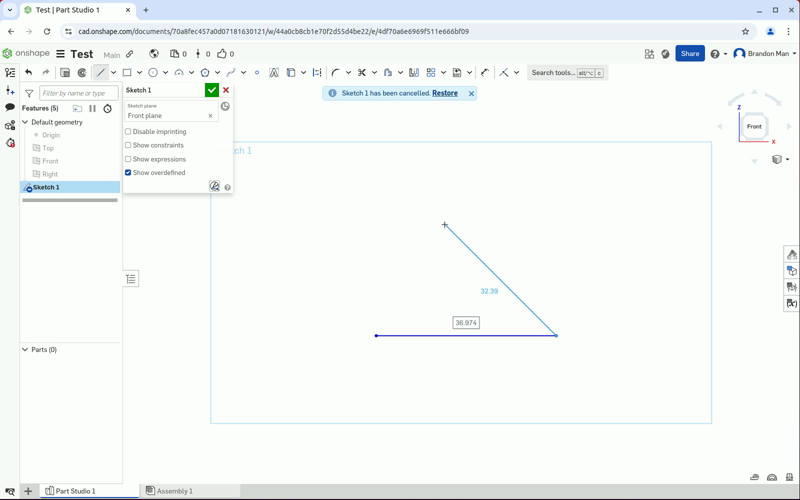
key_up(shift)
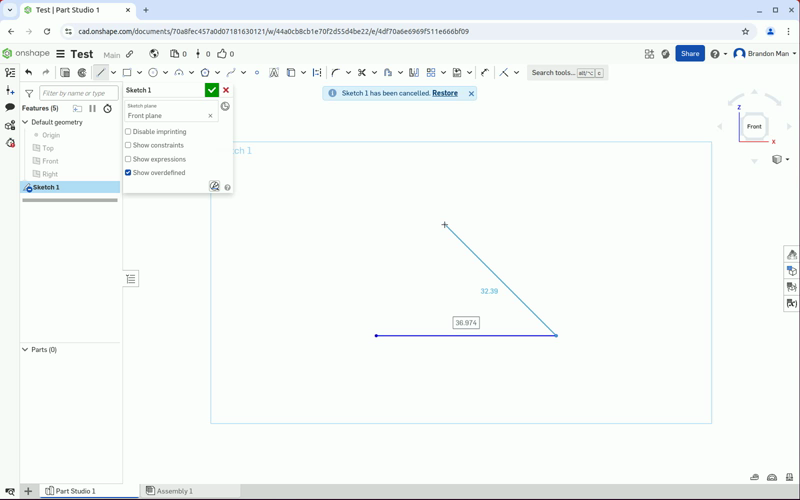
key_down(shift)
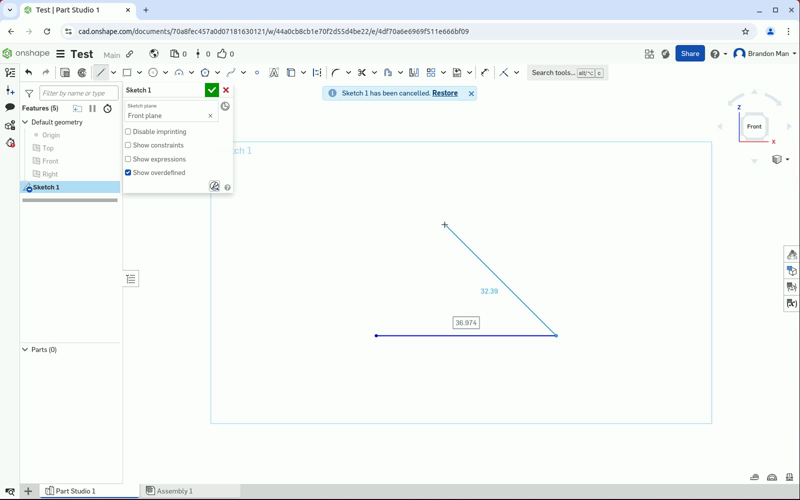
mouse_move(376, 224)
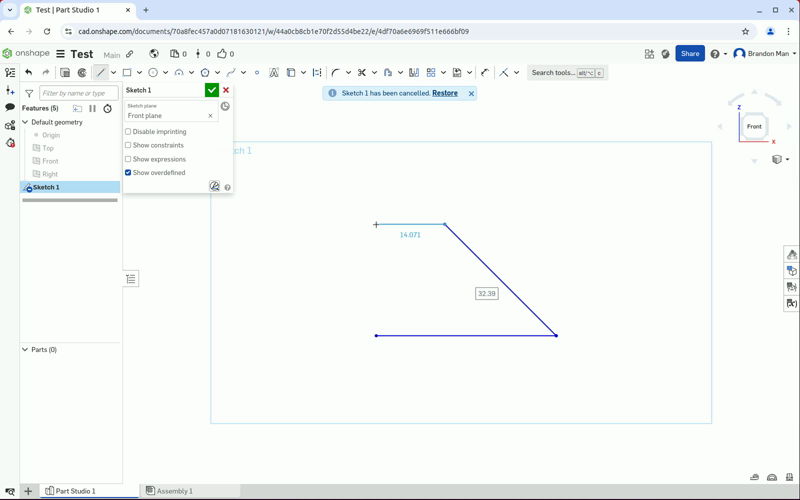
click(376, 224)
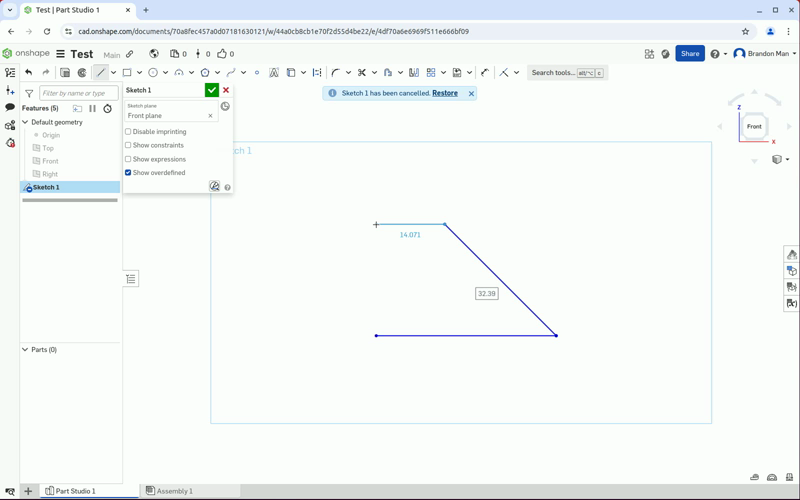
key_up(shift)
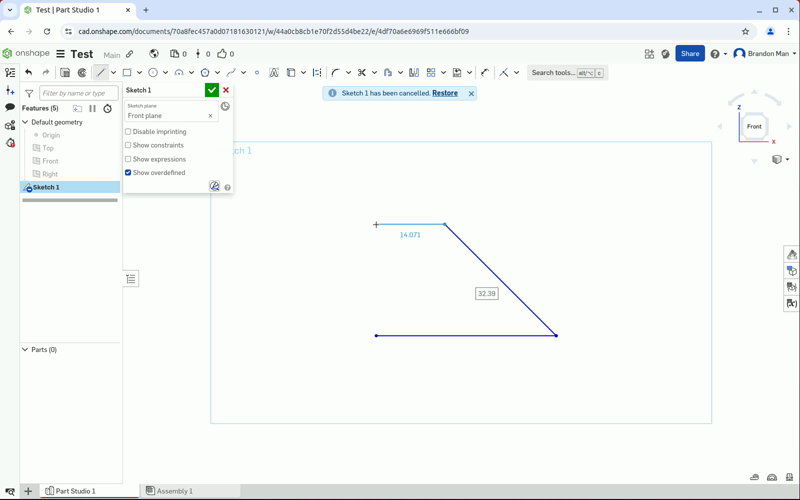
key_down(shift)
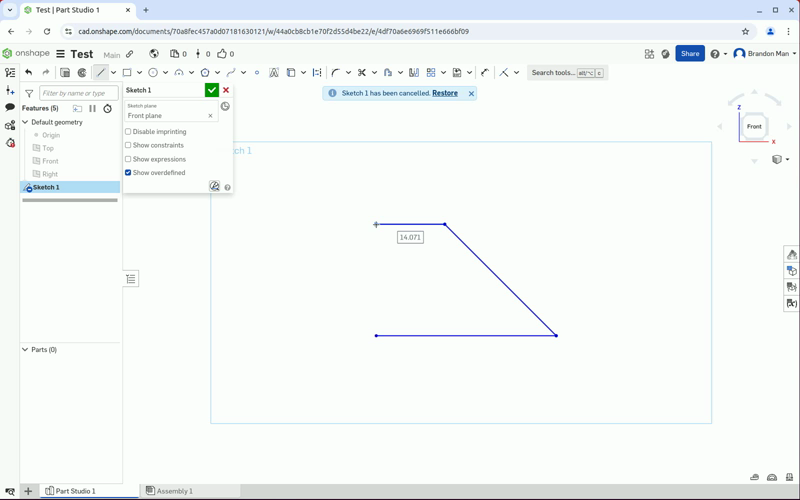
mouse_move(376, 335)
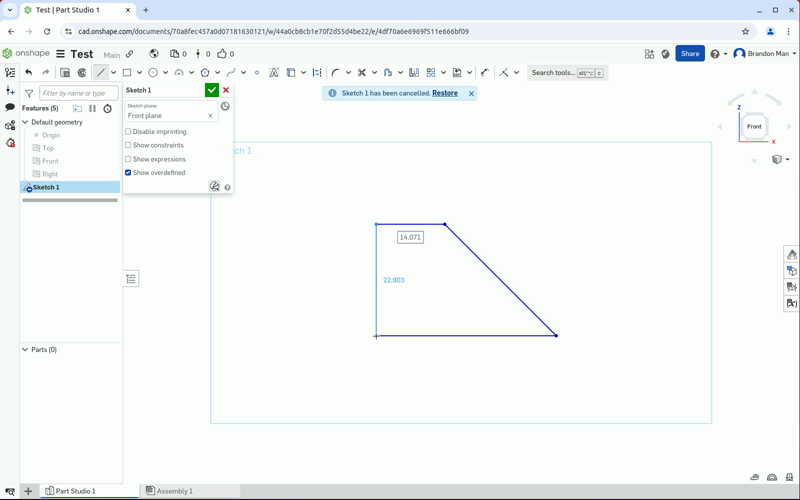
key_up(shift)
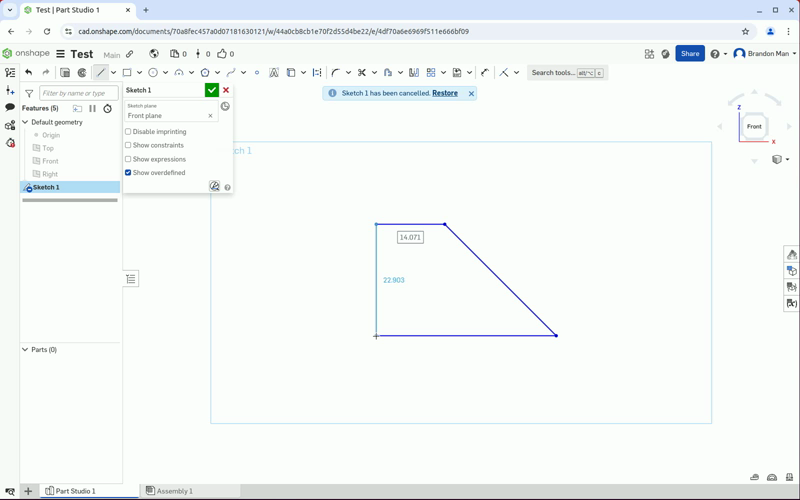
click(376, 335)
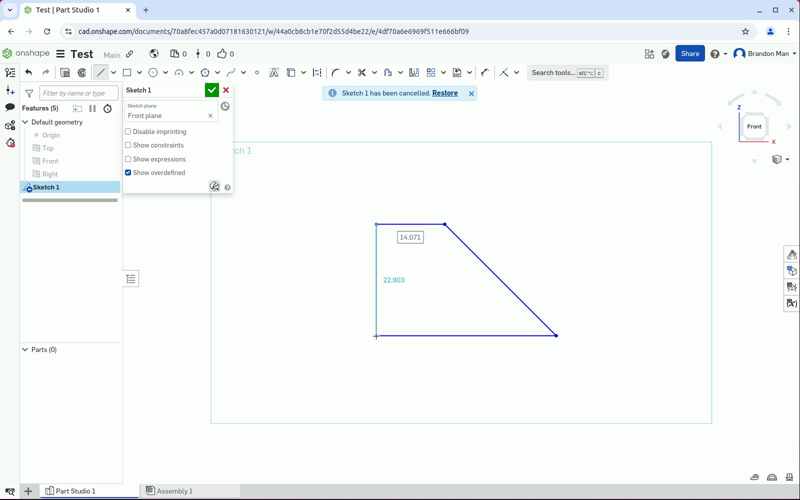
key(esc)
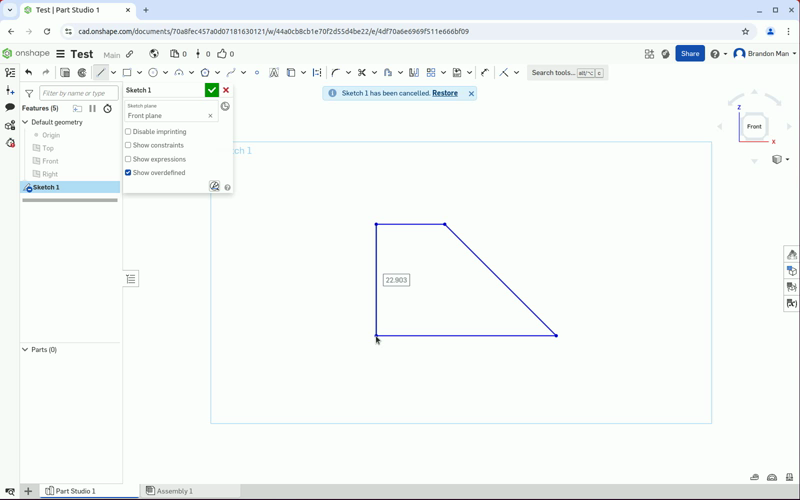
mouse_move(441, 321)
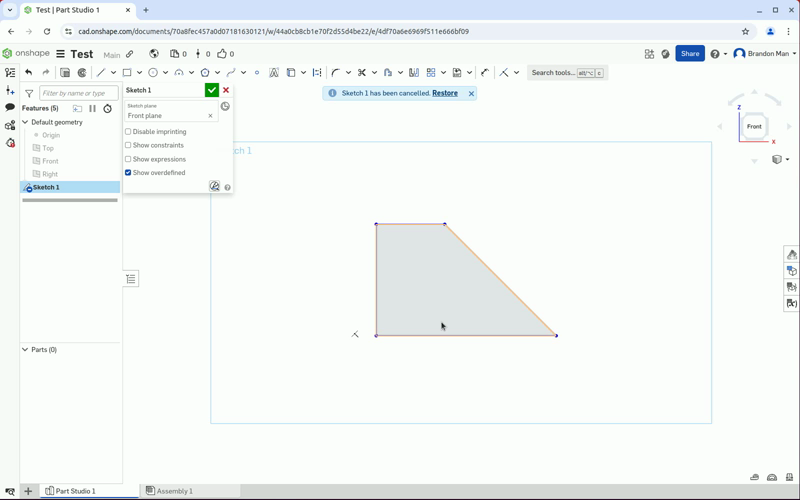
click(441, 321)
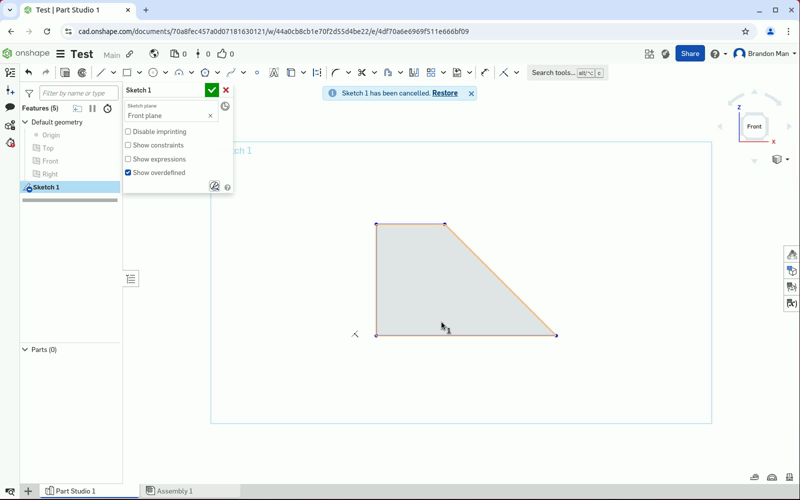
mouse_move(73, 352)
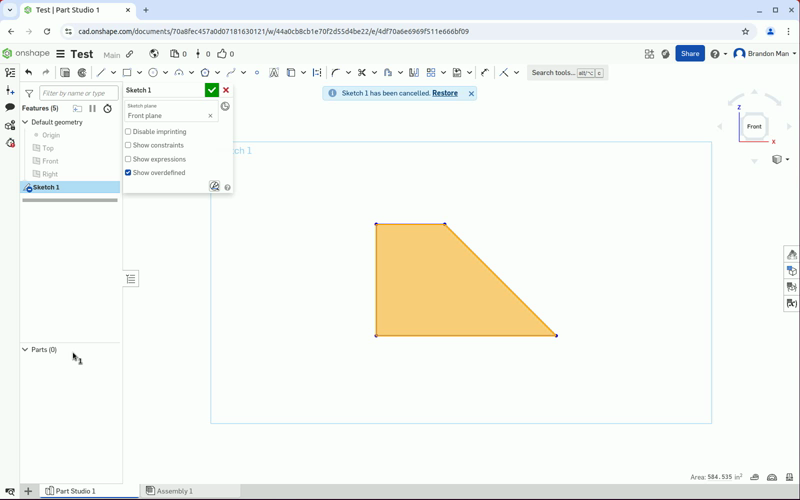
key(shift+y)
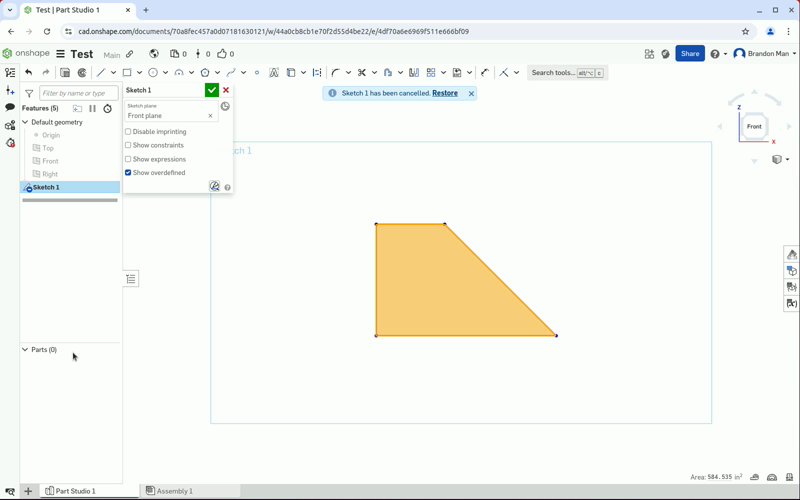
key(shift+e)
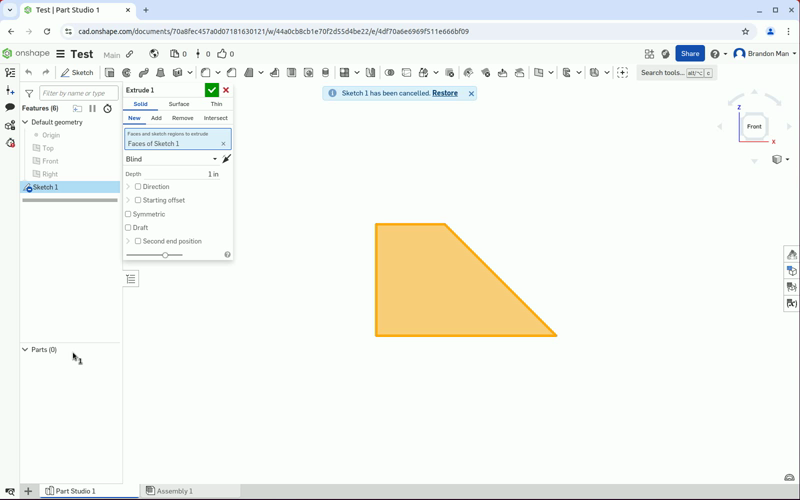
mouse_move(143, 106)
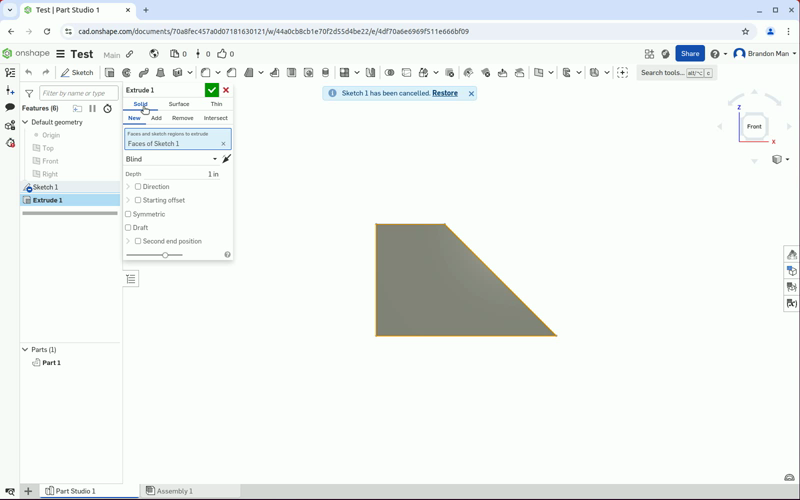
click(143, 106)
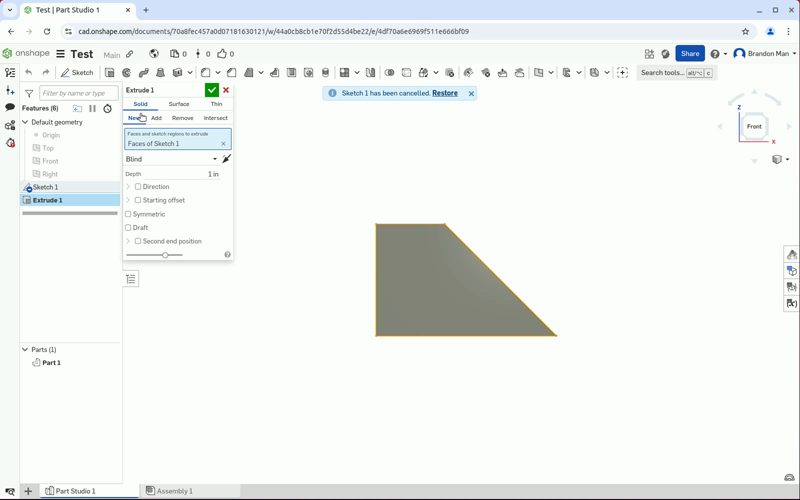
mouse_move(137, 120)
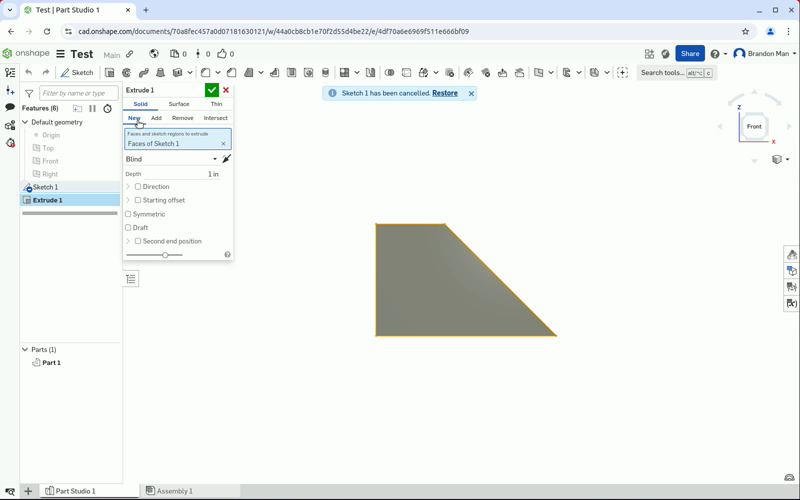
click(137, 120)
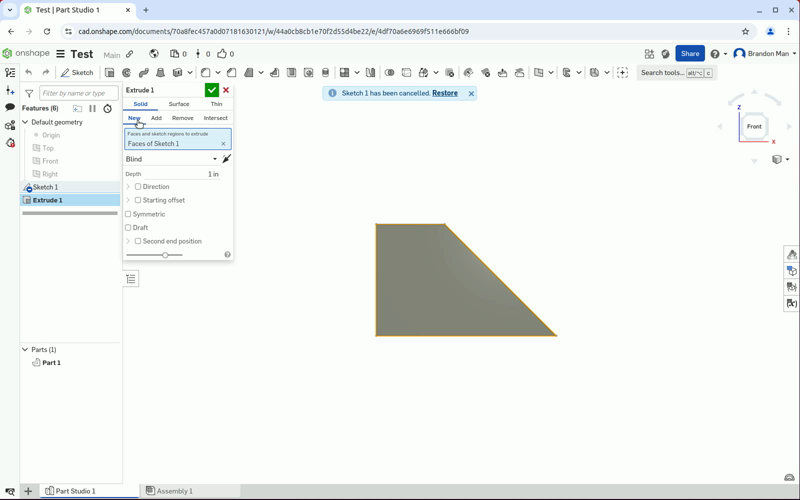
key(tab, 4)
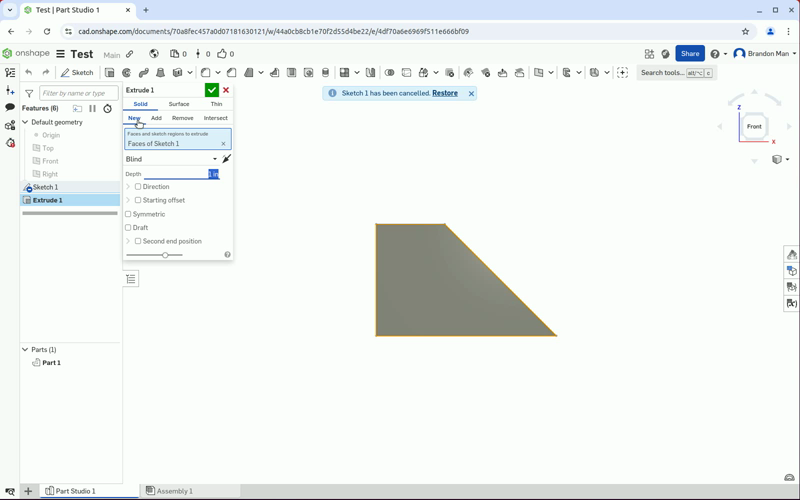
text(23.108)
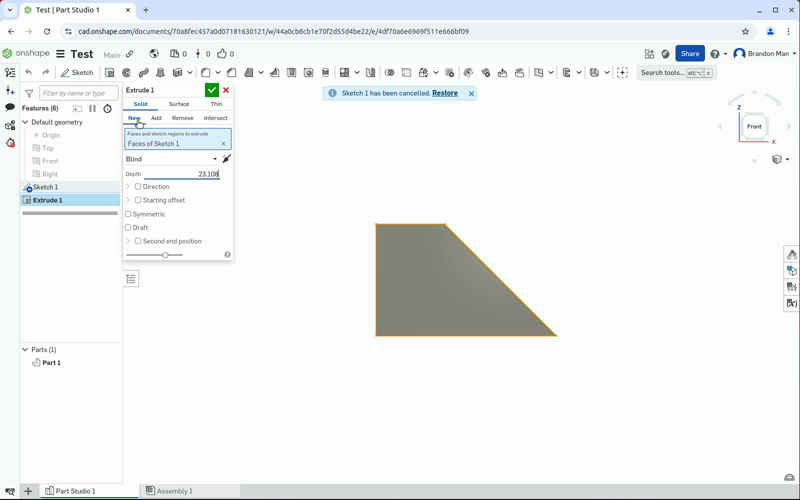
key(enter)
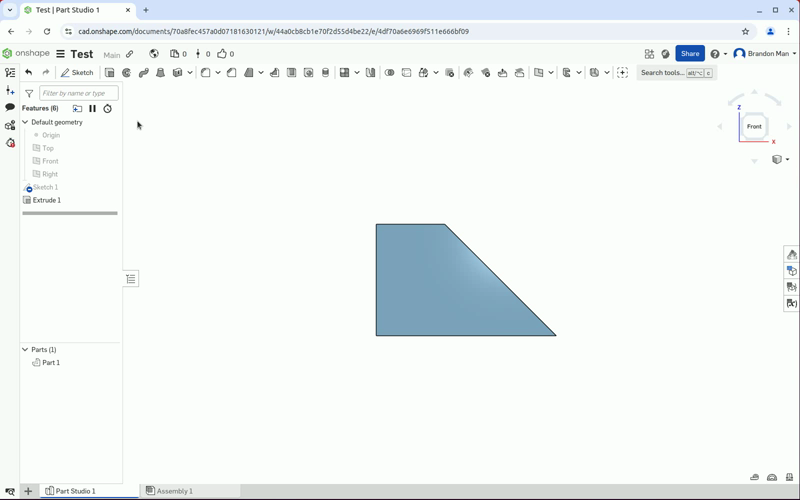
key(shift+h)
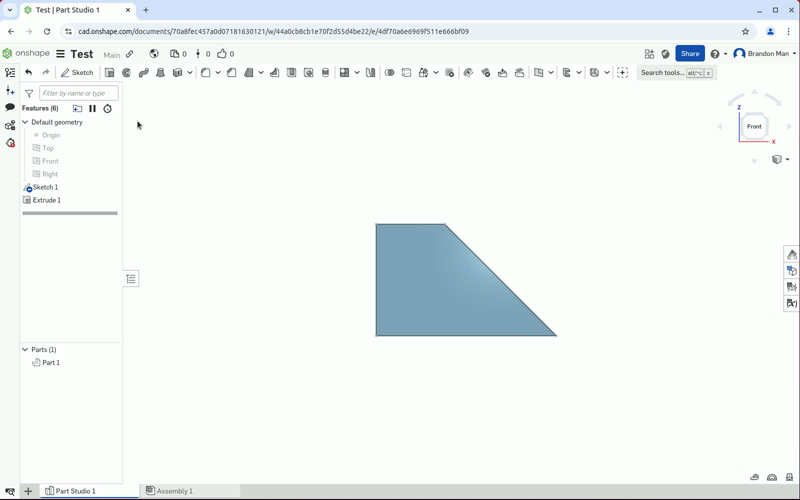
key(shift+h)
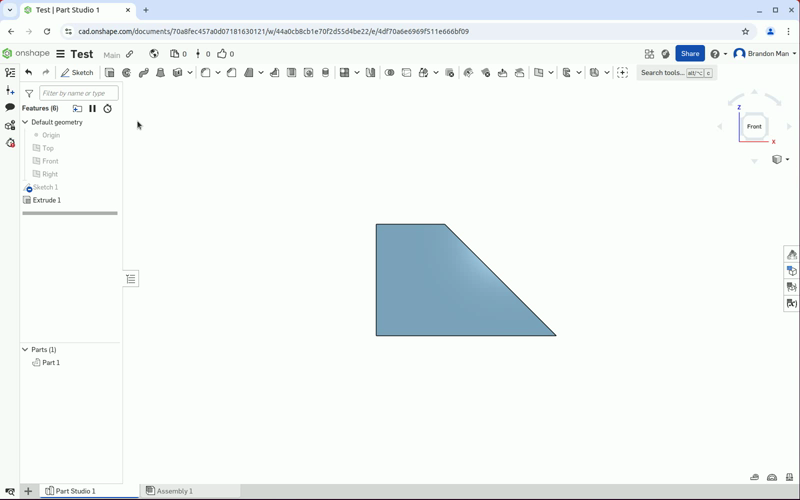
mouse_move(73, 189)
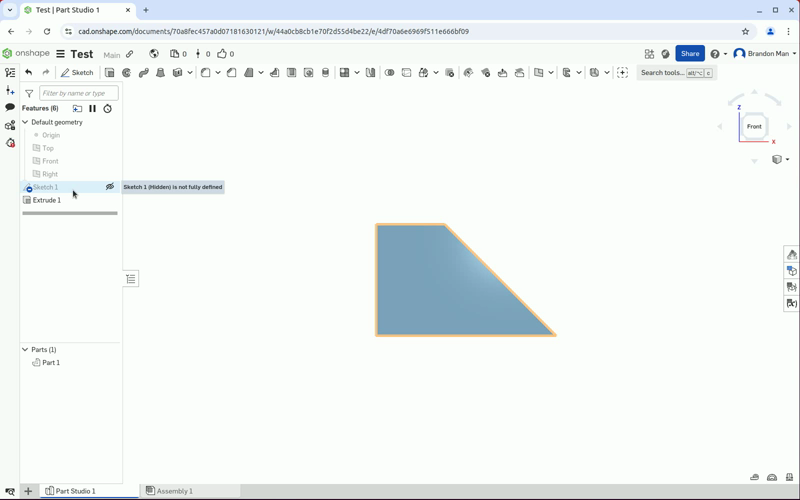
click(73, 189)
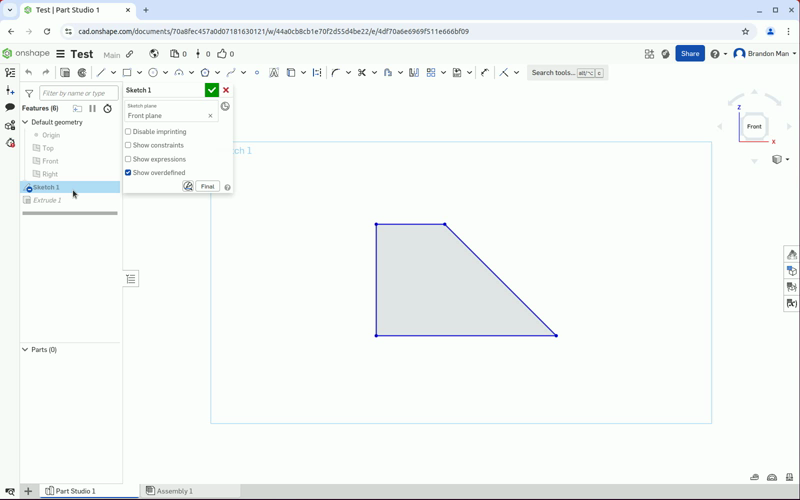
mouse_move(229, 92)
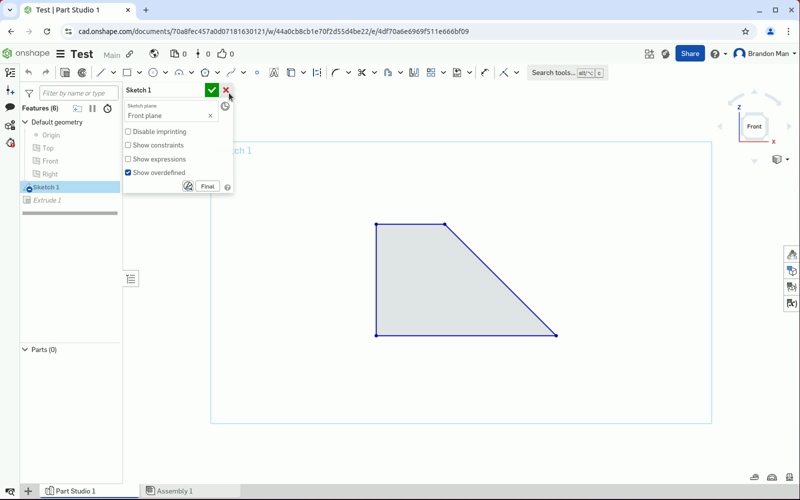
click(229, 92)
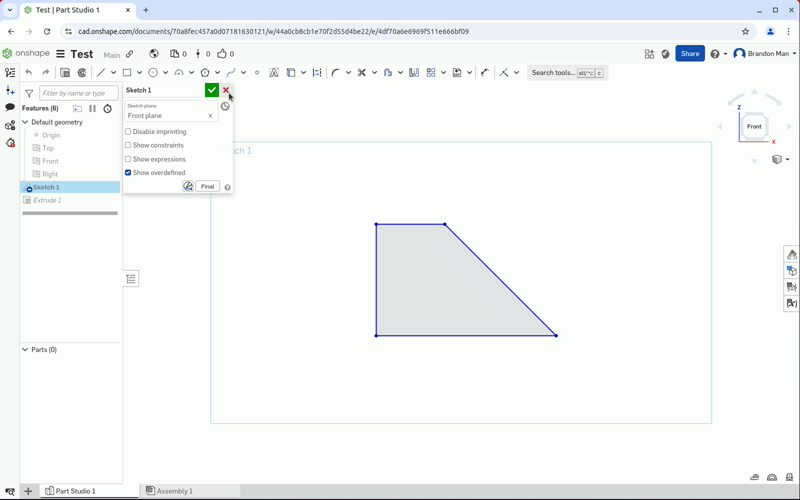
key(shift+s)
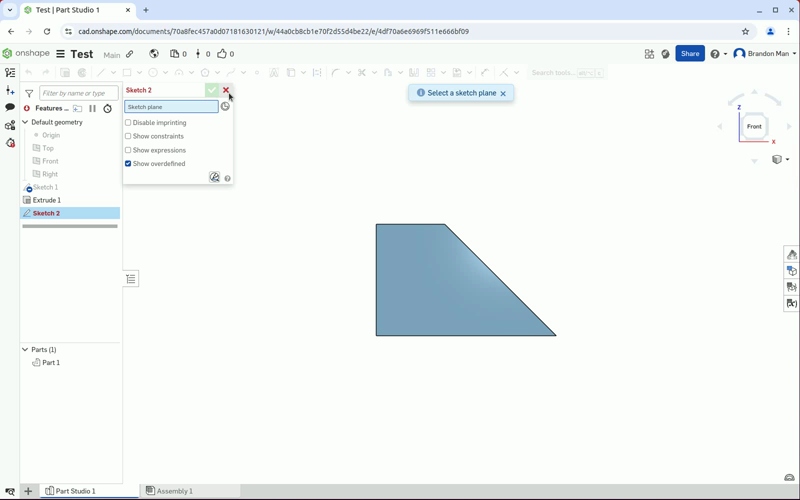
mouse_move(73, 163)
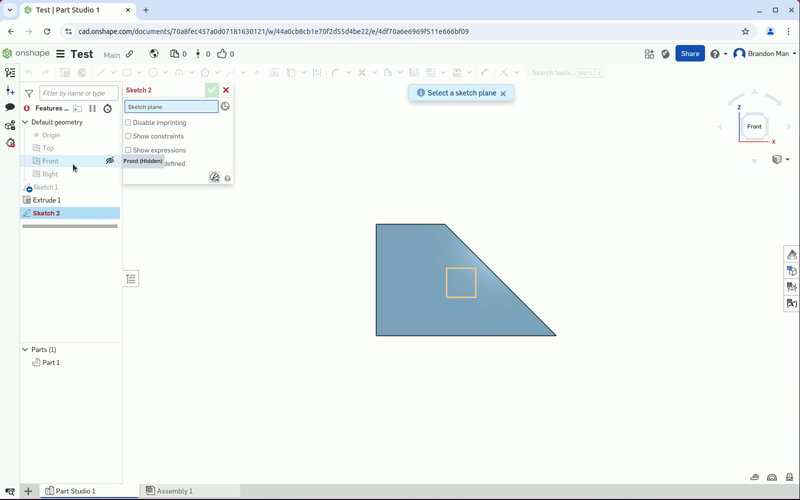
click(73, 163)
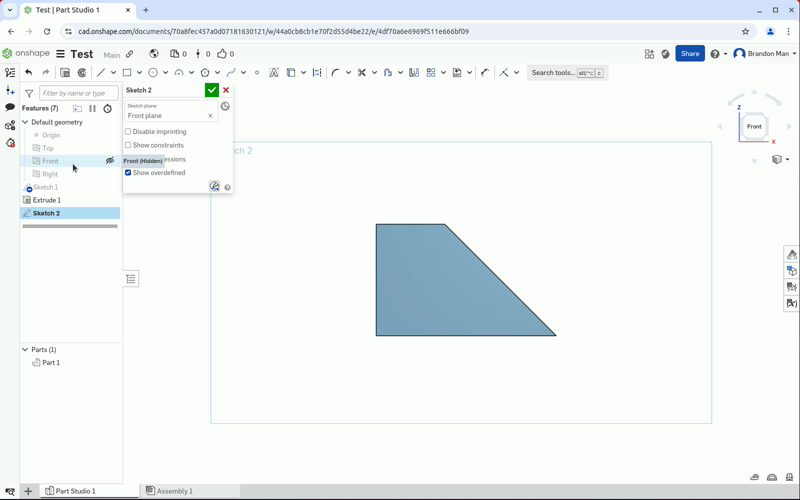
mouse_move(73, 352)
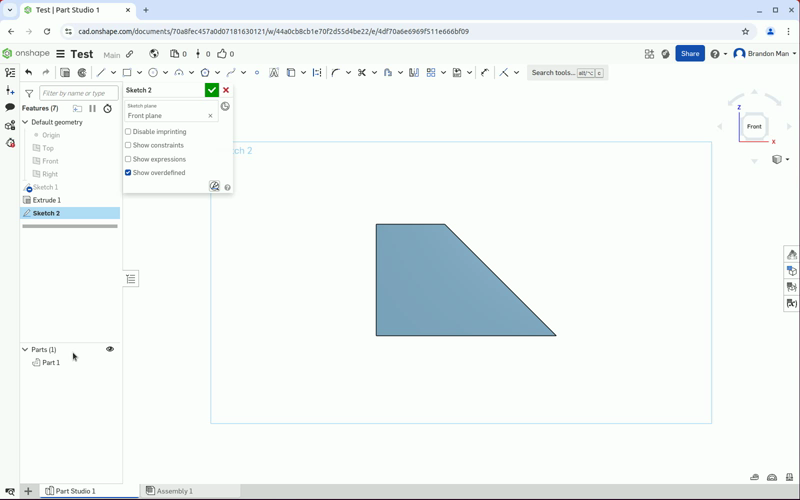
key(y)
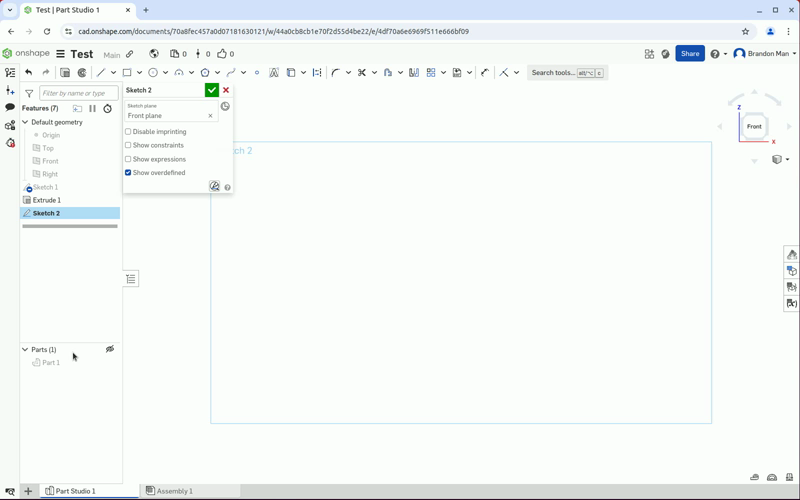
key(l)
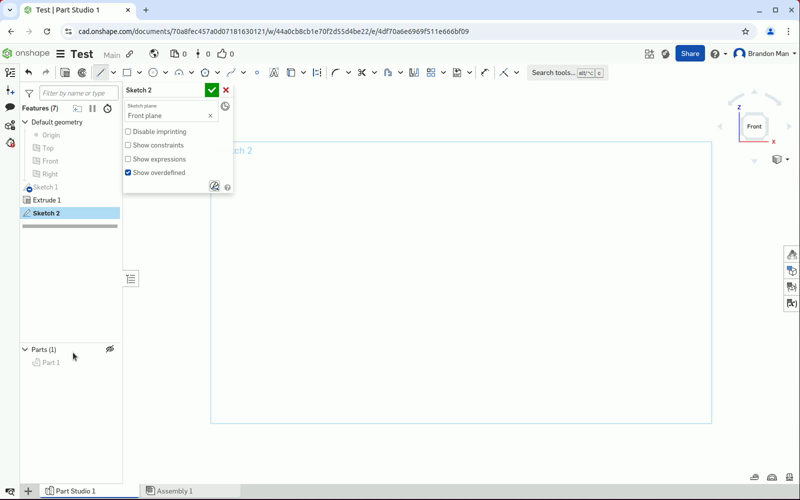
key_down(shift)
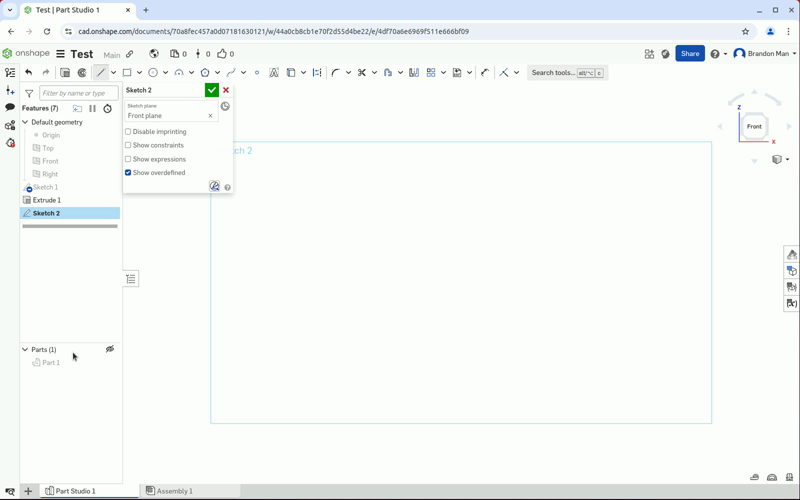
mouse_move(486, 266)
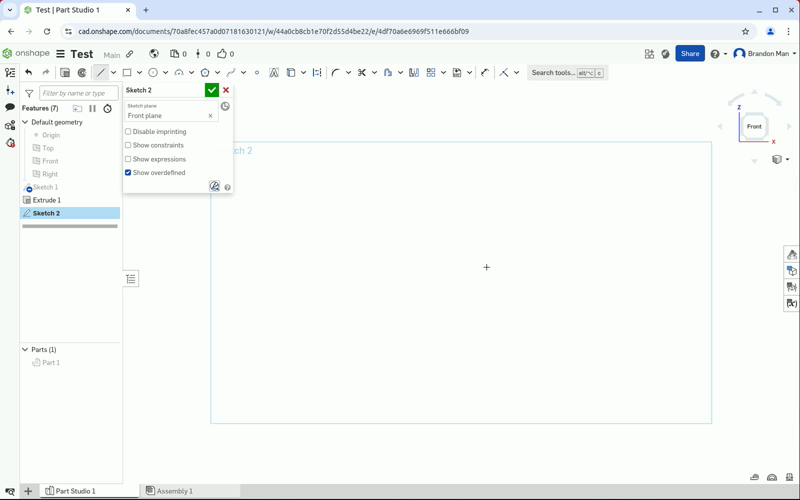
click(486, 266)
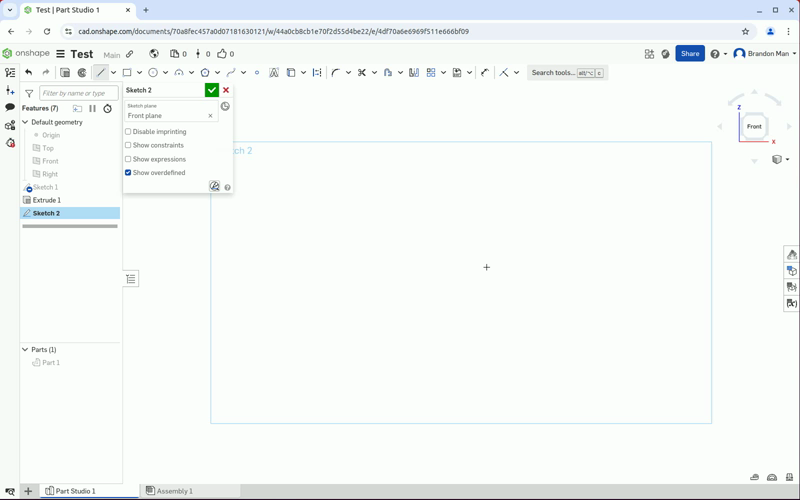
key_up(shift)
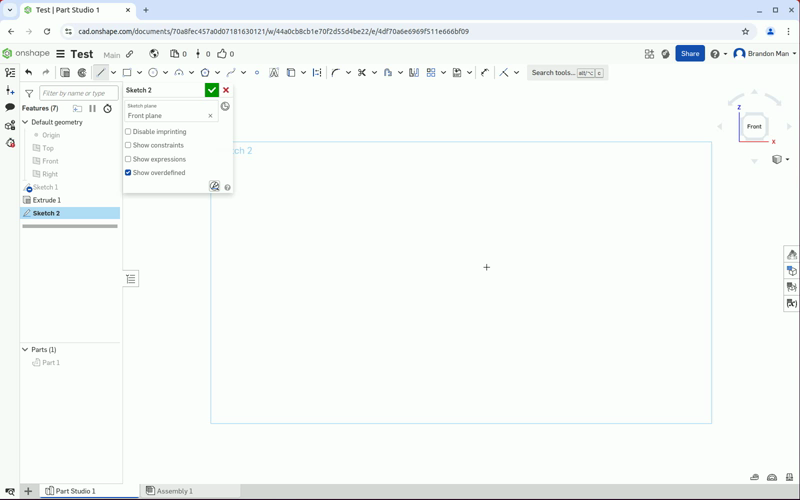
key_down(shift)
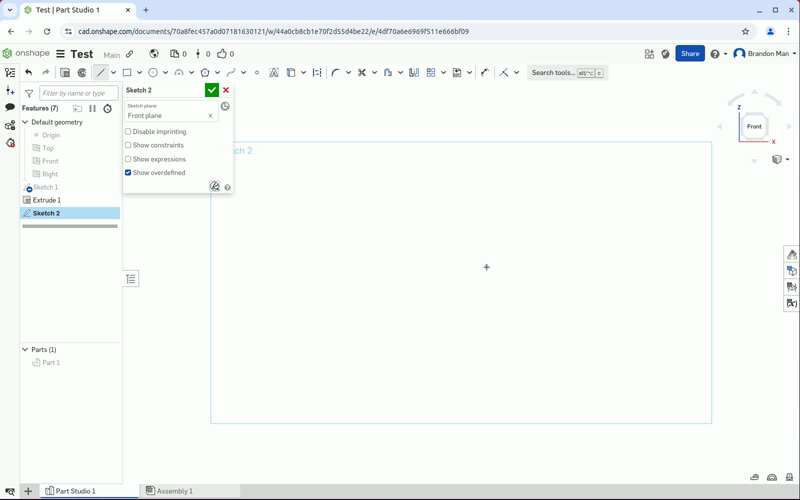
mouse_move(556, 333)
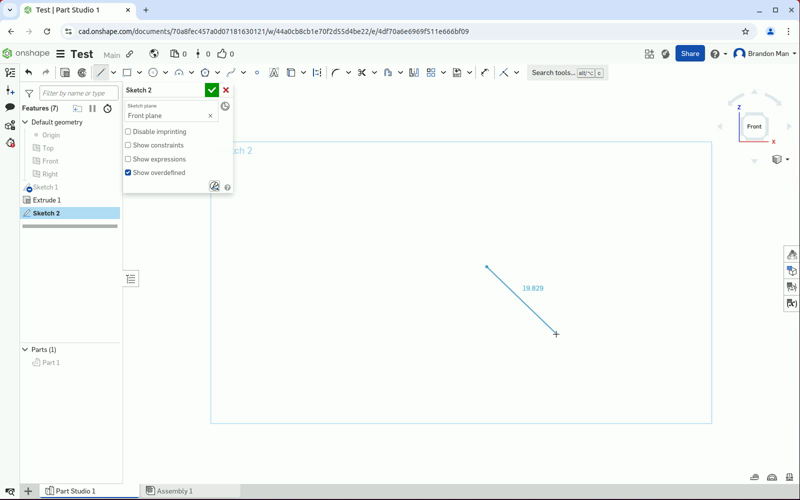
click(556, 333)
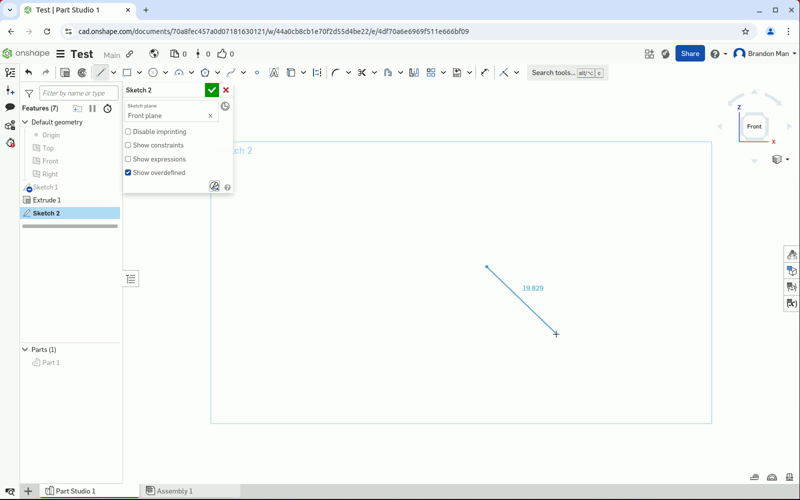
key_up(shift)
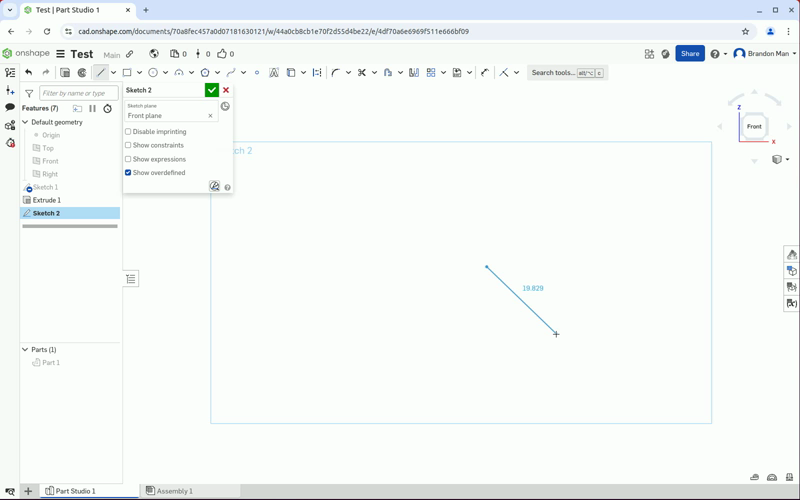
key_down(shift)
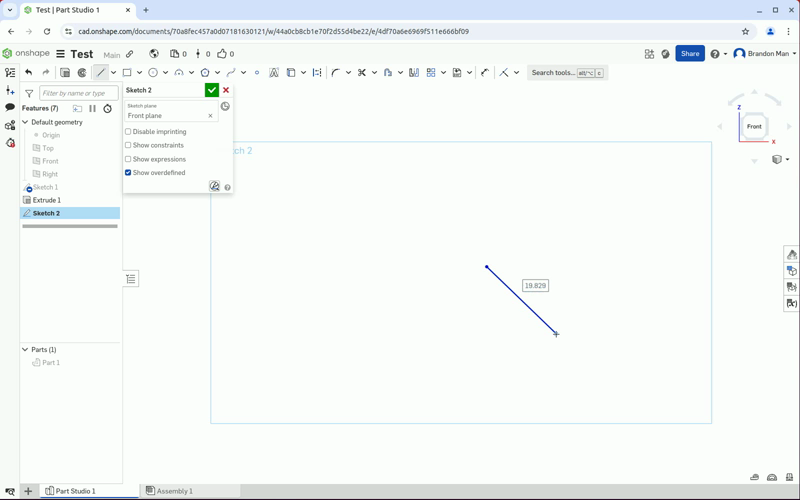
mouse_move(556, 266)
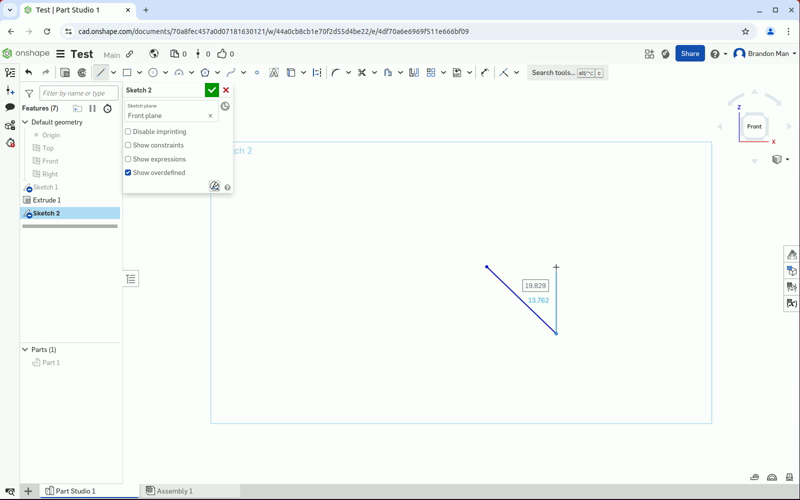
click(556, 266)
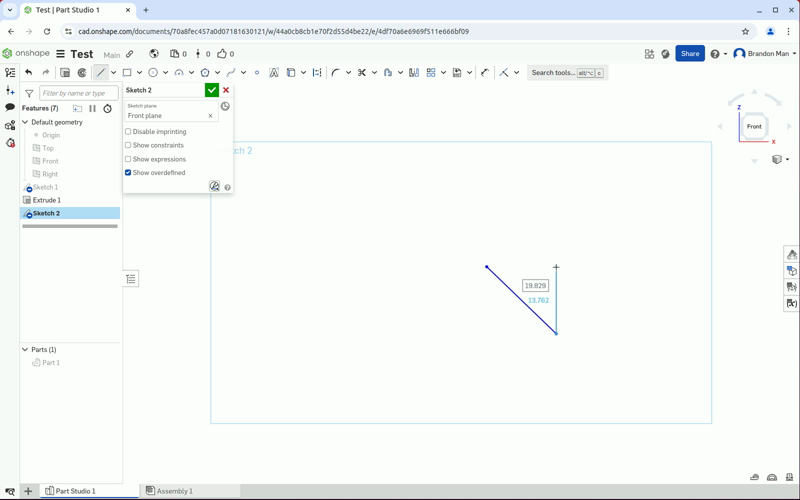
key_up(shift)
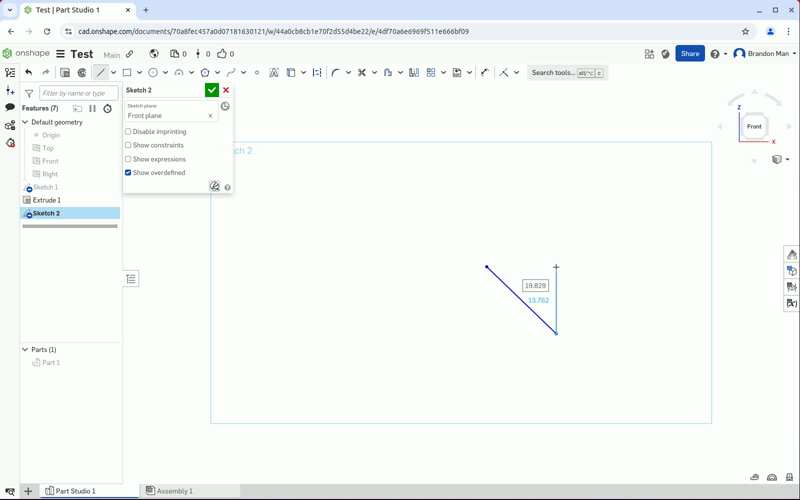
key_down(shift)
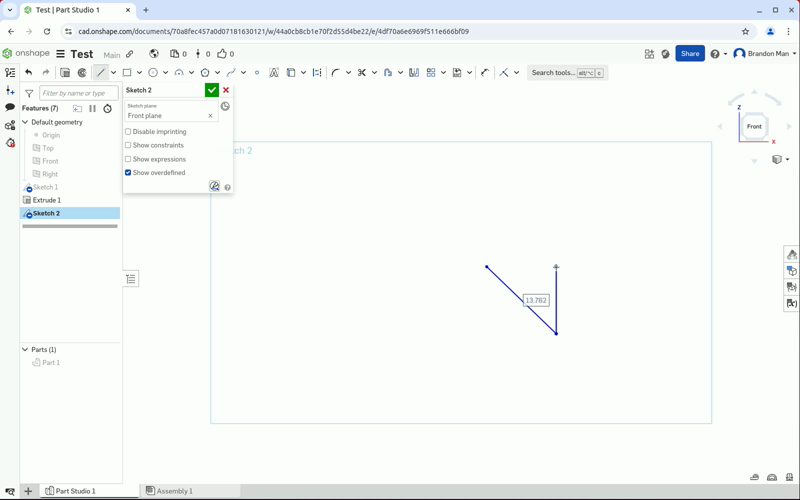
mouse_move(486, 266)
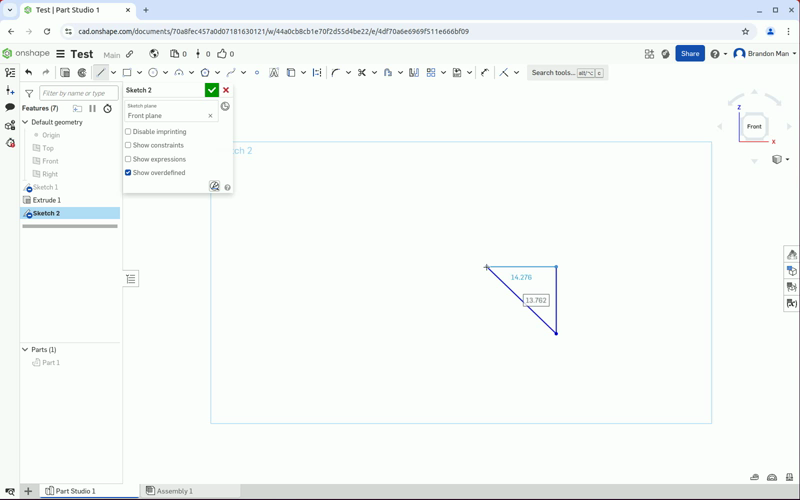
key_up(shift)
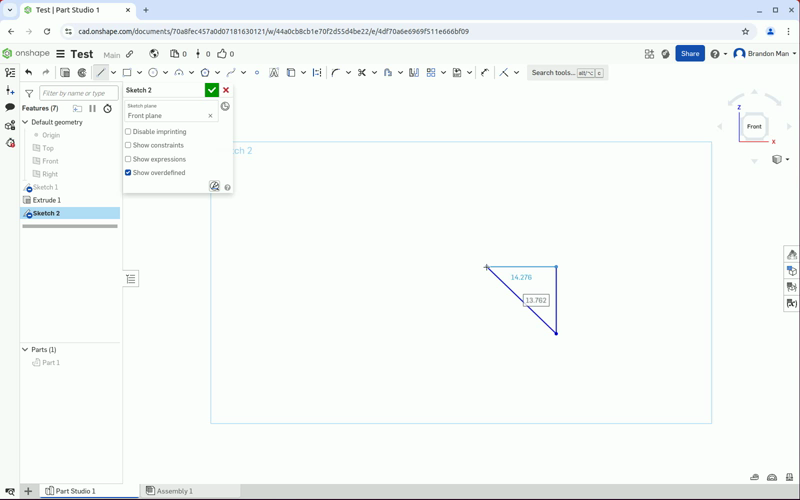
click(486, 266)
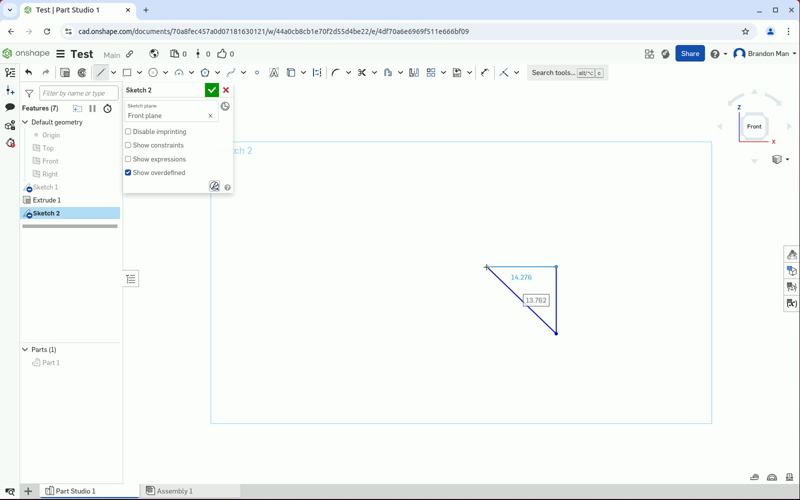
key(esc)
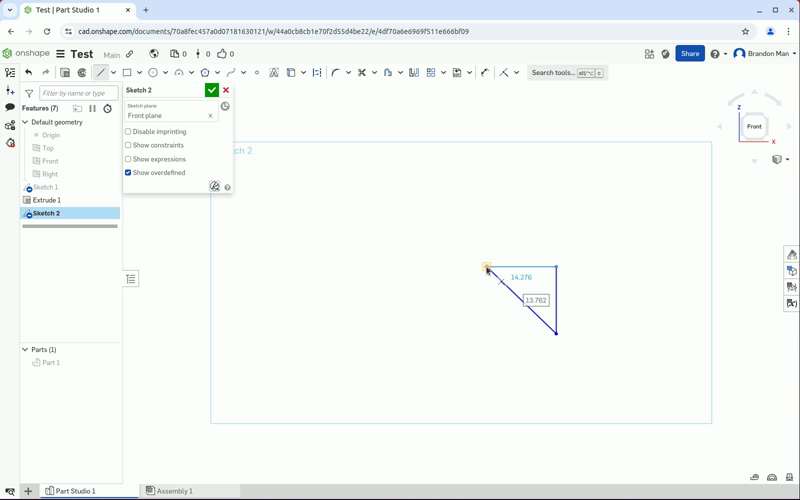
mouse_move(518, 270)
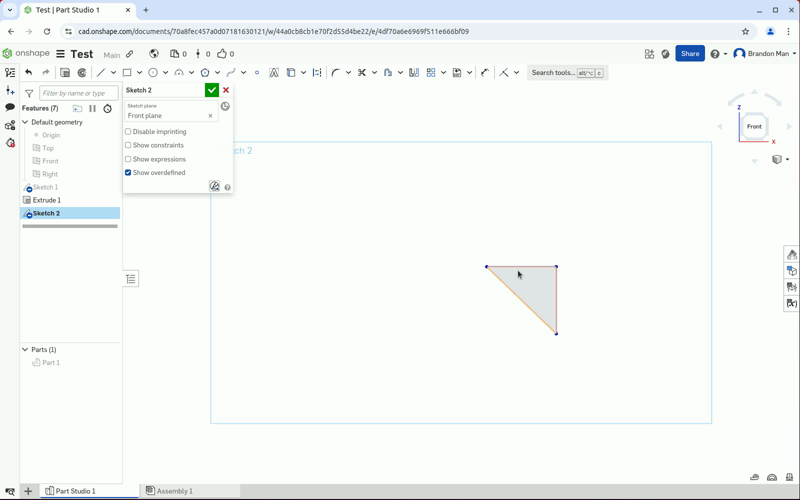
click(518, 270)
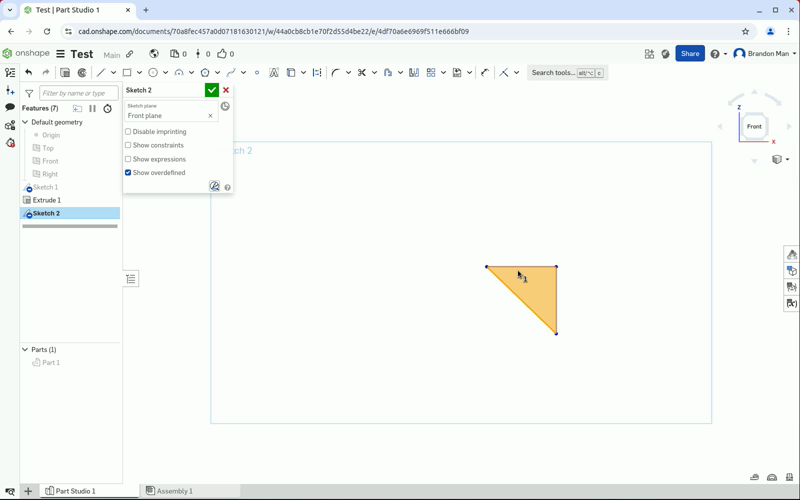
mouse_move(73, 352)
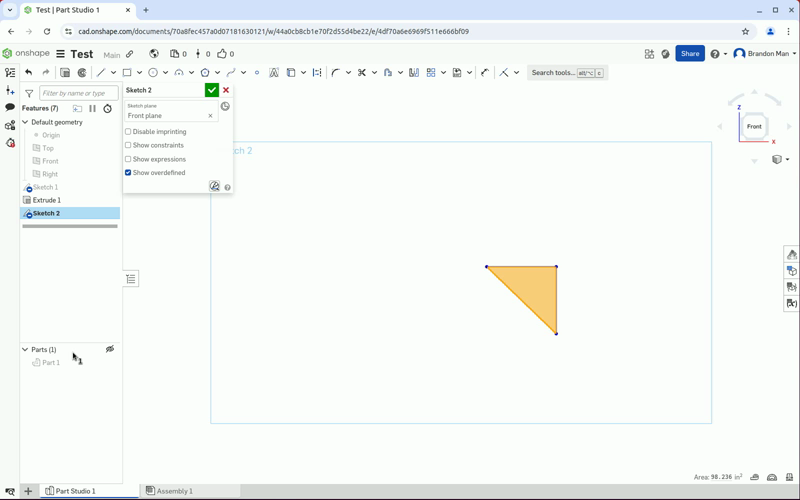
key(shift+y)
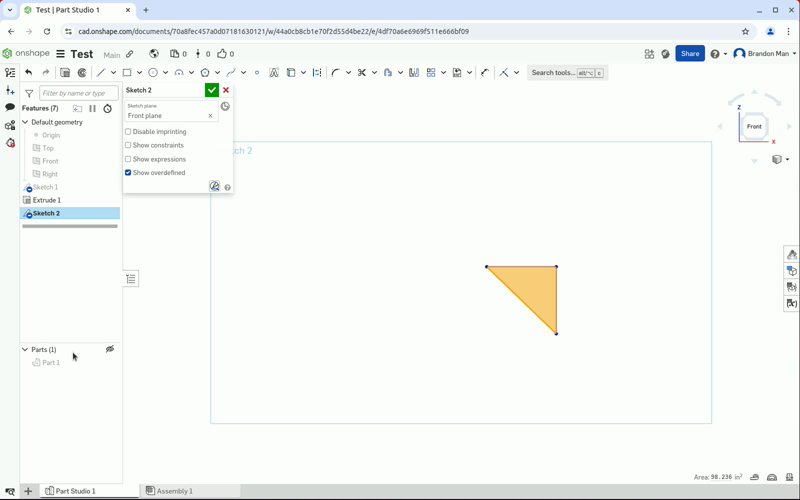
key(shift+e)
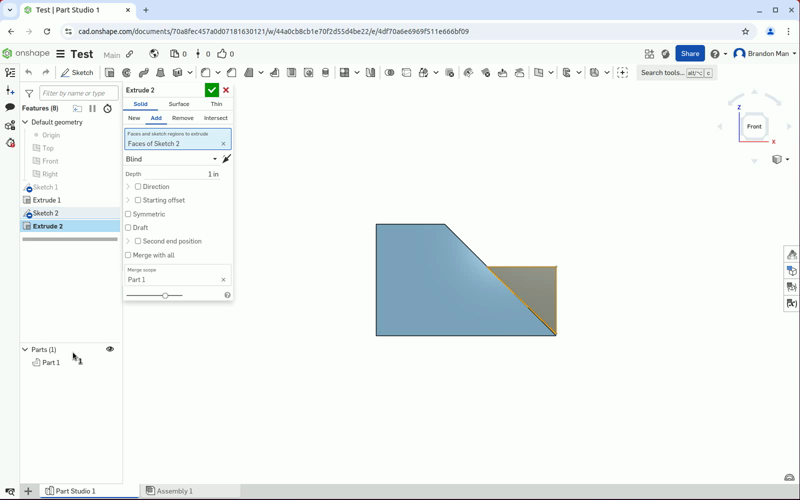
mouse_move(143, 106)
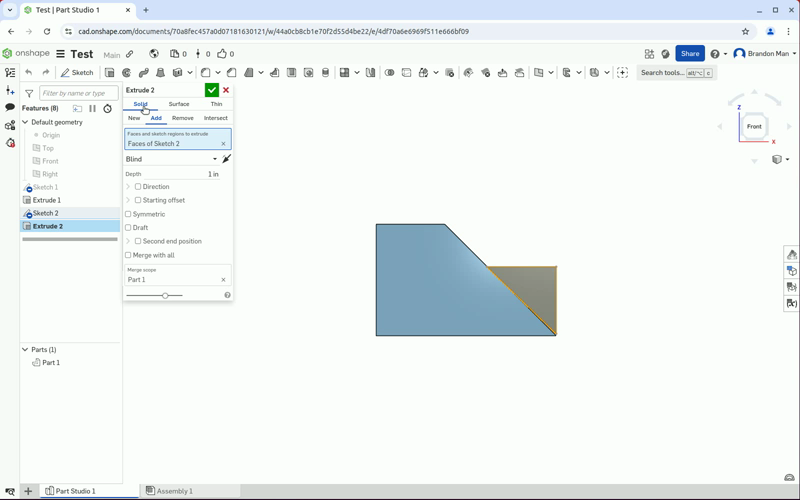
click(143, 106)
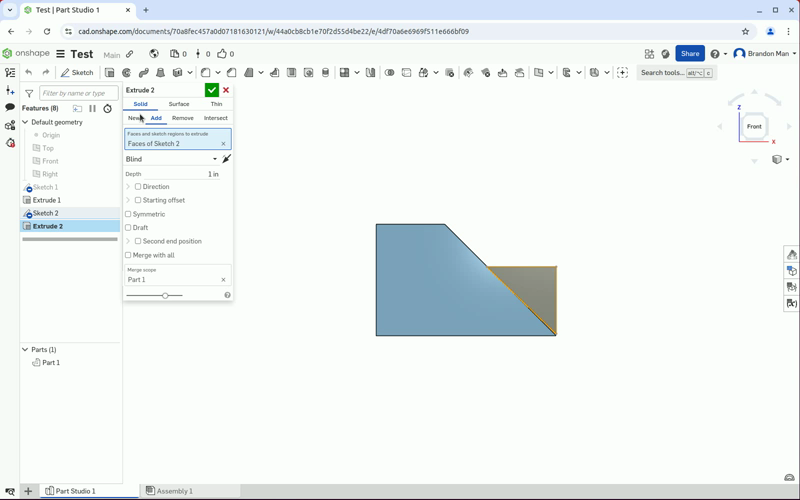
mouse_move(137, 120)
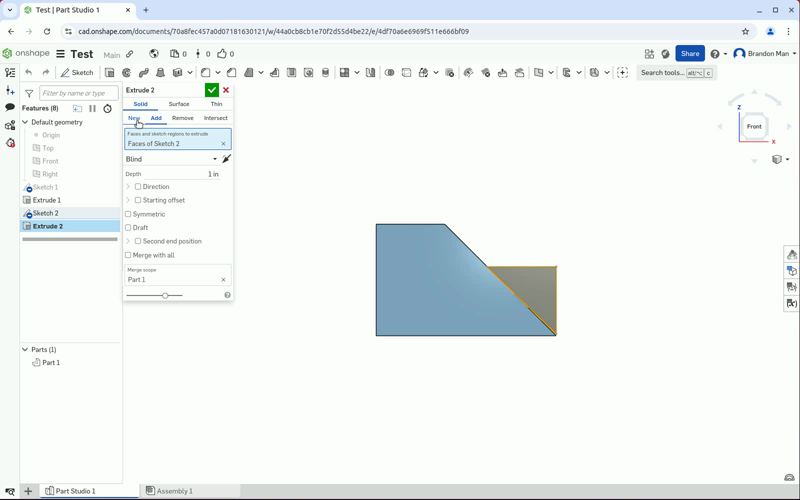
click(137, 120)
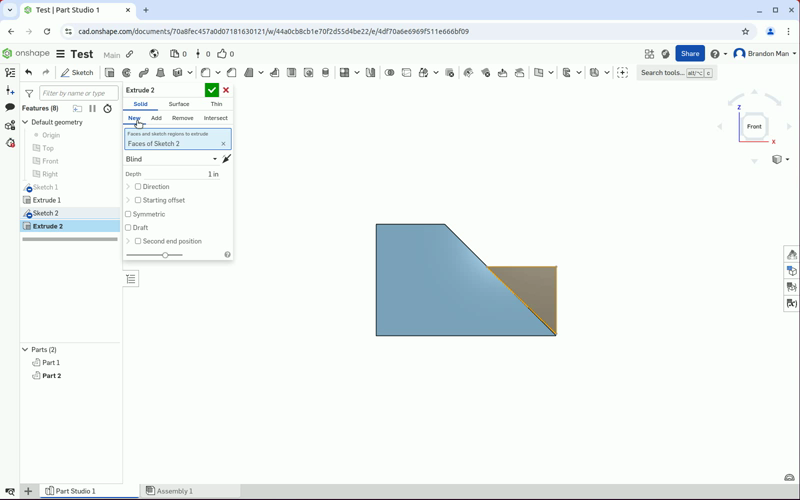
key(tab, 4)
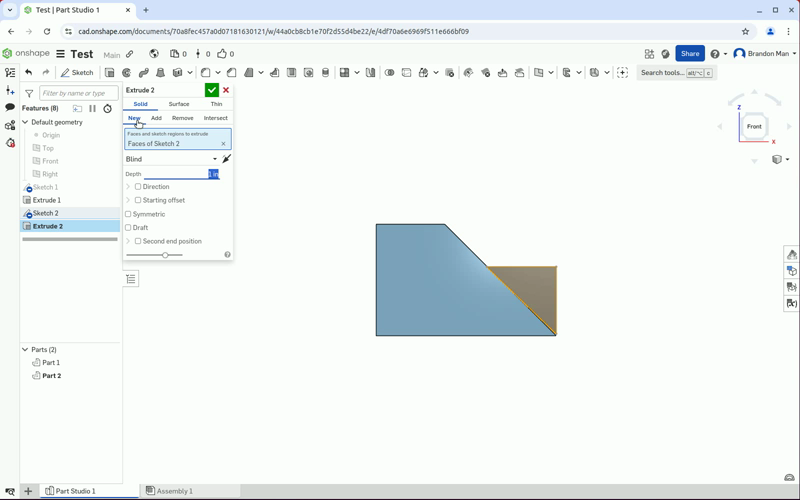
text(13.961)
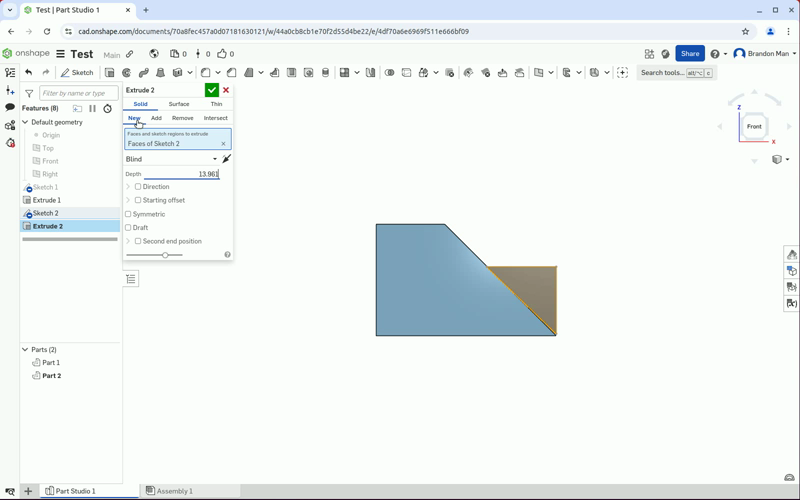
key(enter)
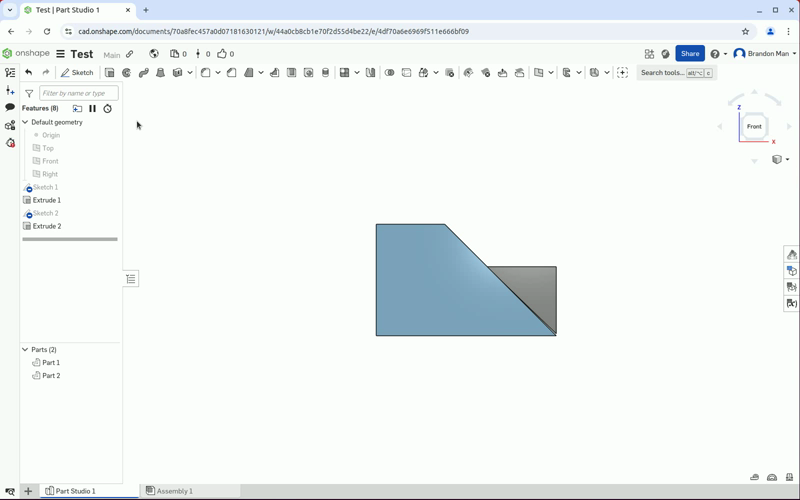
key(shift+h)
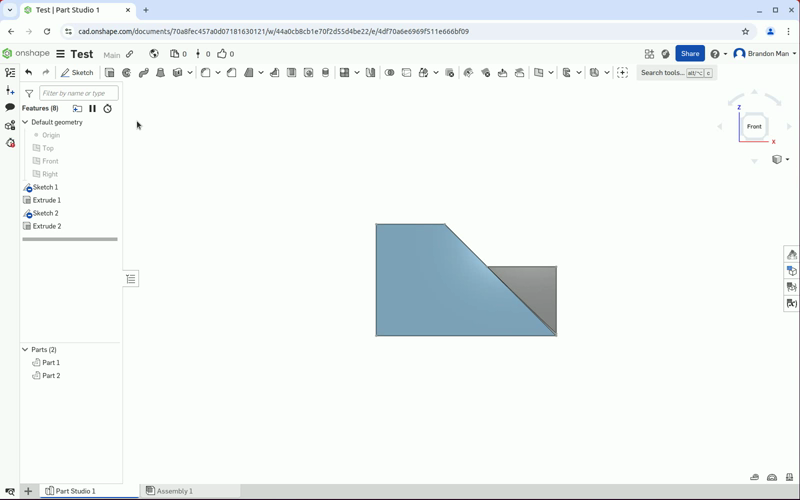
key(shift+h)
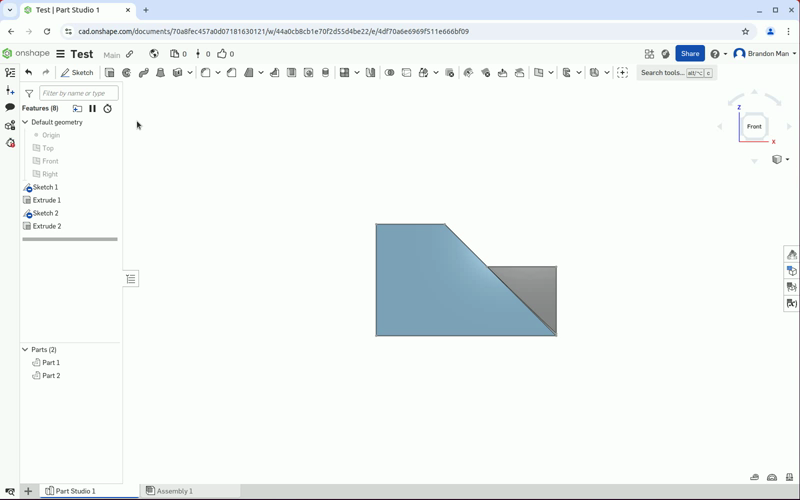
key(shift+7)
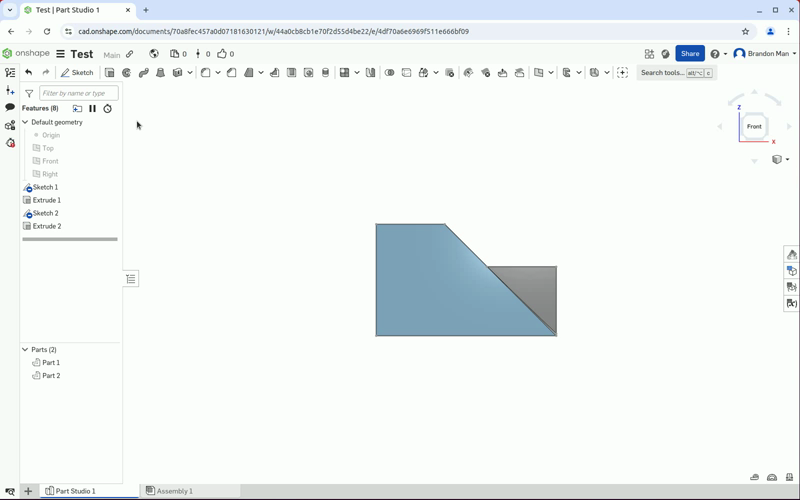
key(left, 2)
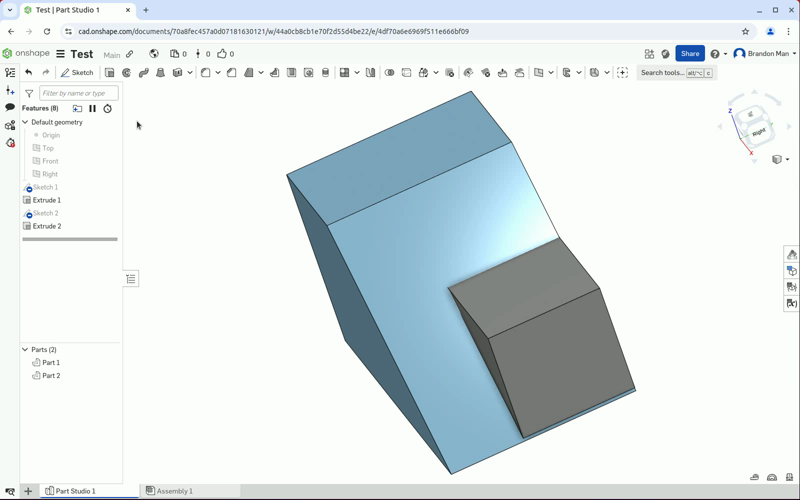
key(down, 2)
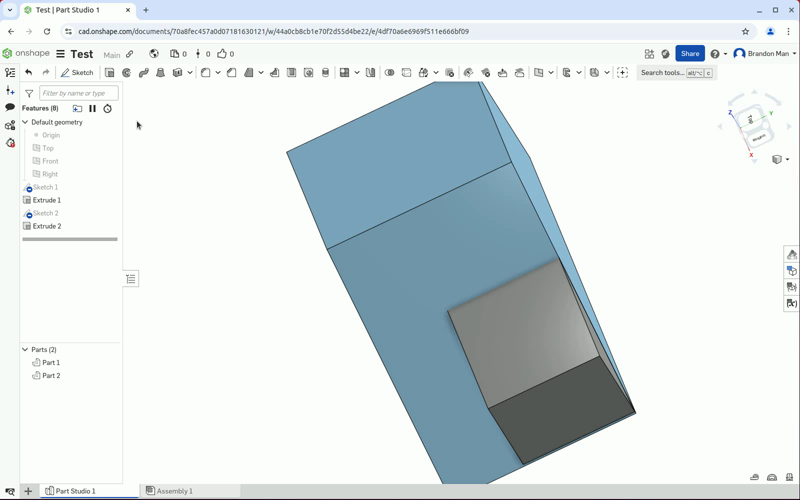
key(up, 2)
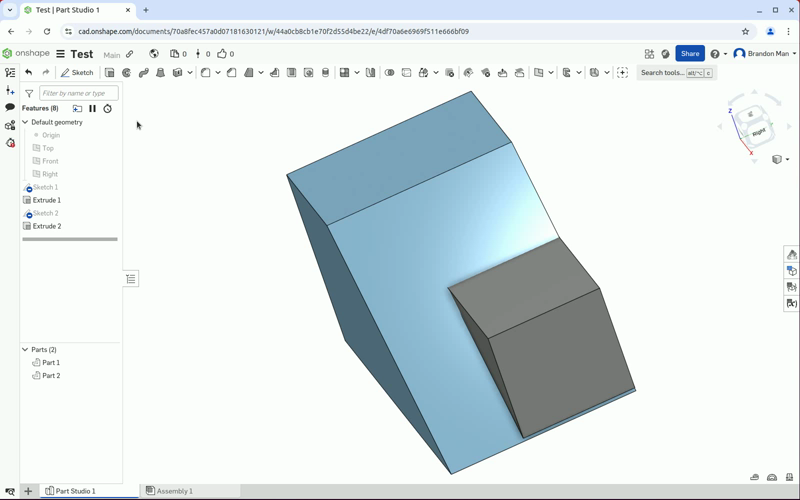
key(right, 2)
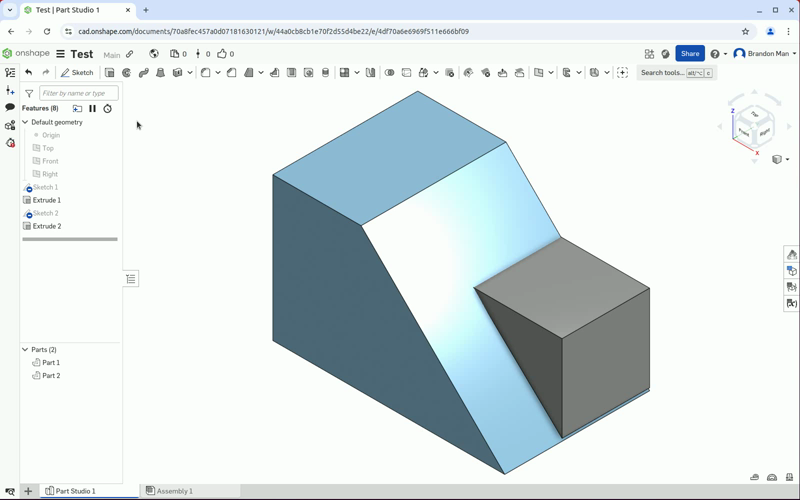
mouse_move(73, 189)
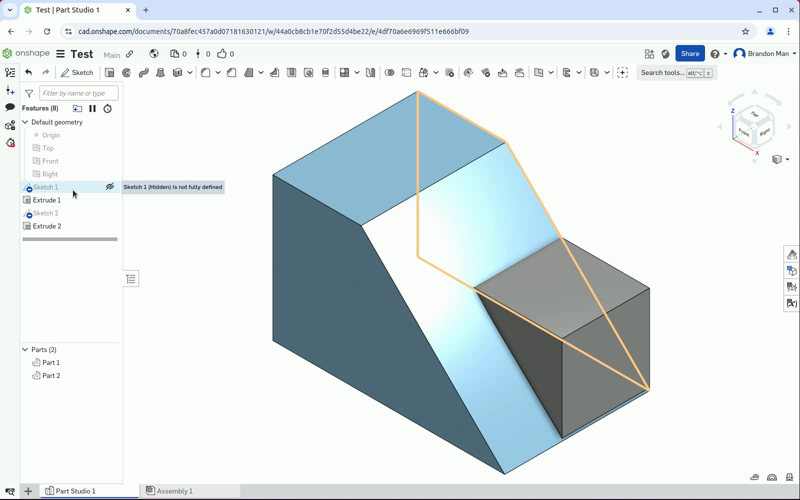
click(73, 189)